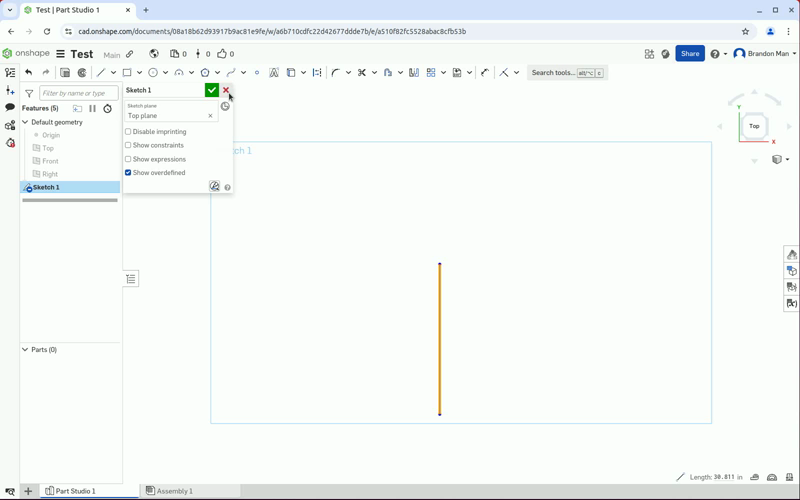
key(shift+h)
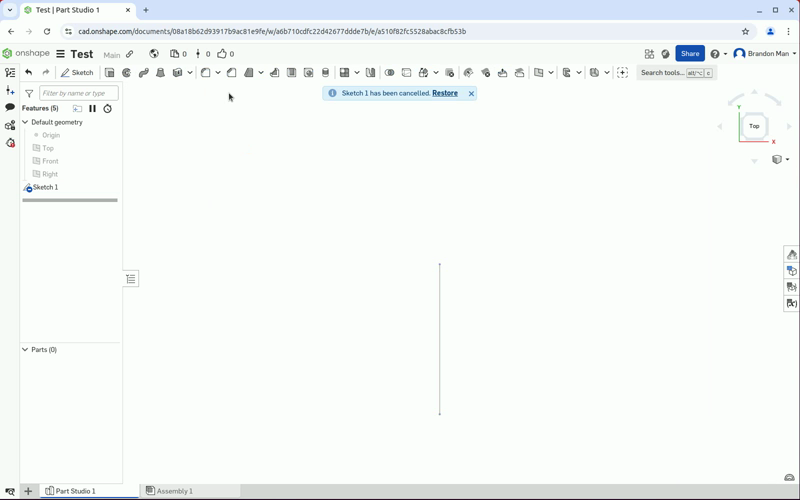
mouse_move(73, 352)
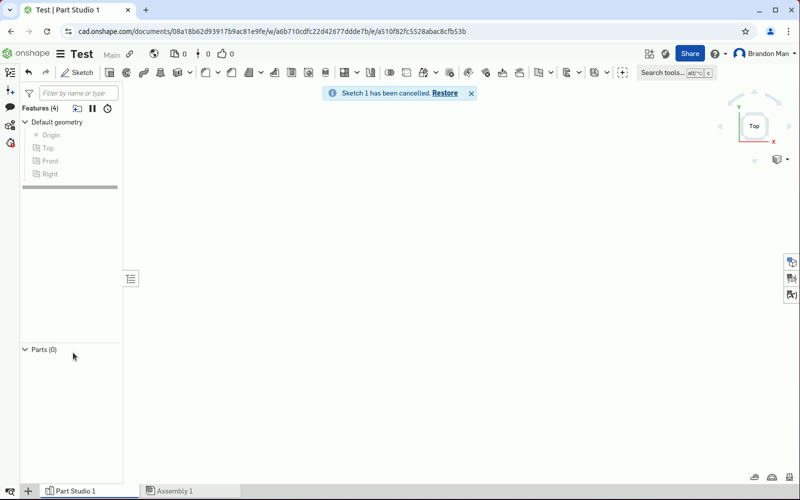
key(y)
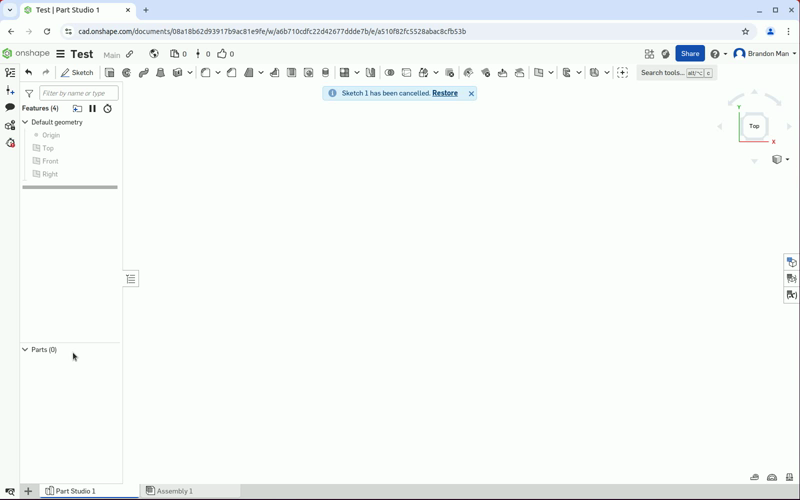
key(shift+p)
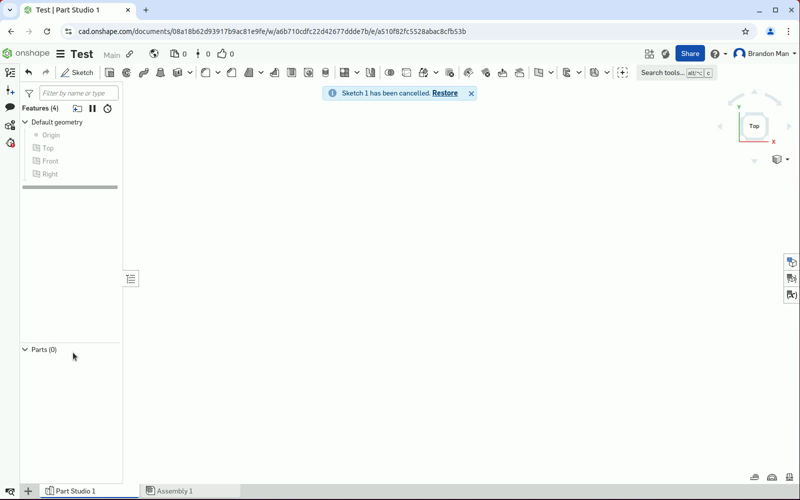
key(space)
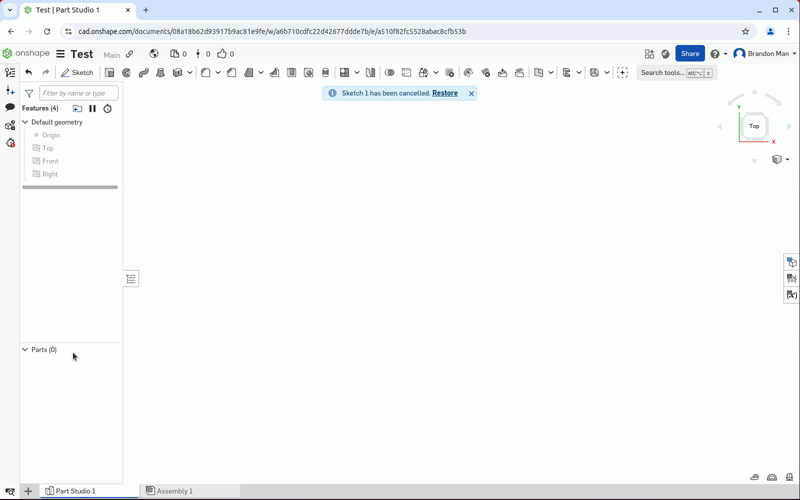
key_down(shift)
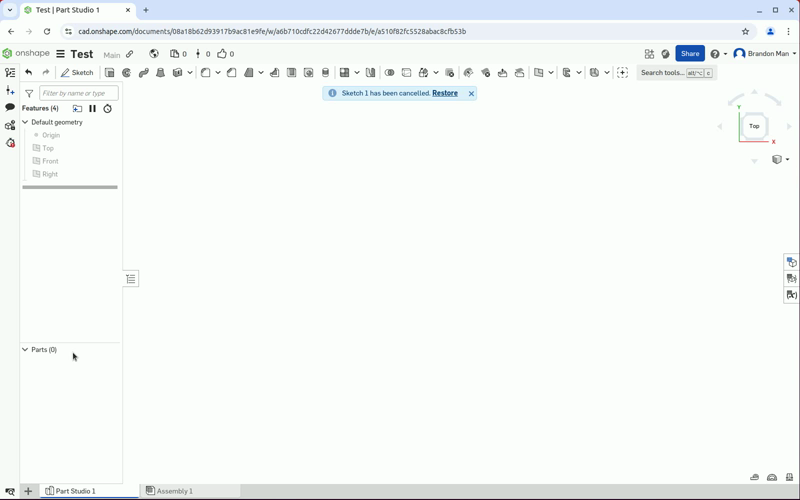
key(up)
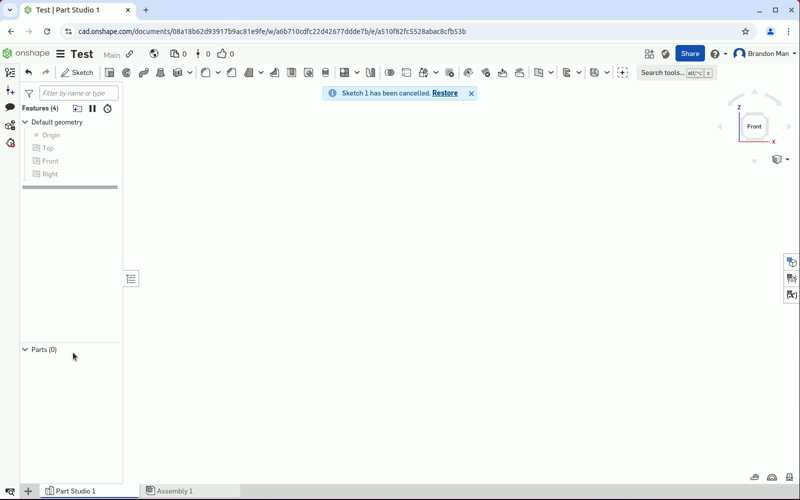
key_up(shift)
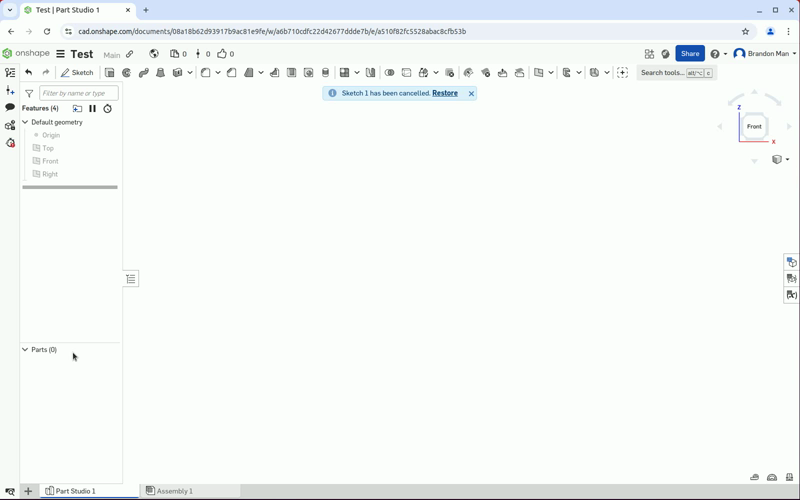
mouse_move(73, 352)
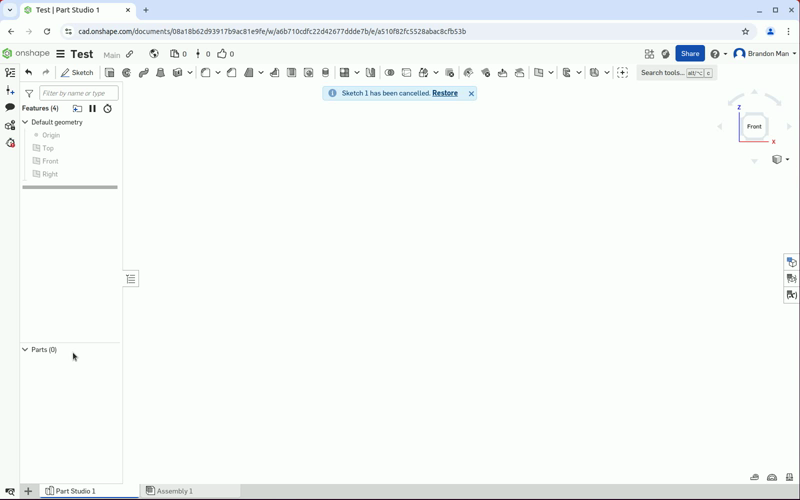
key(shift+y)
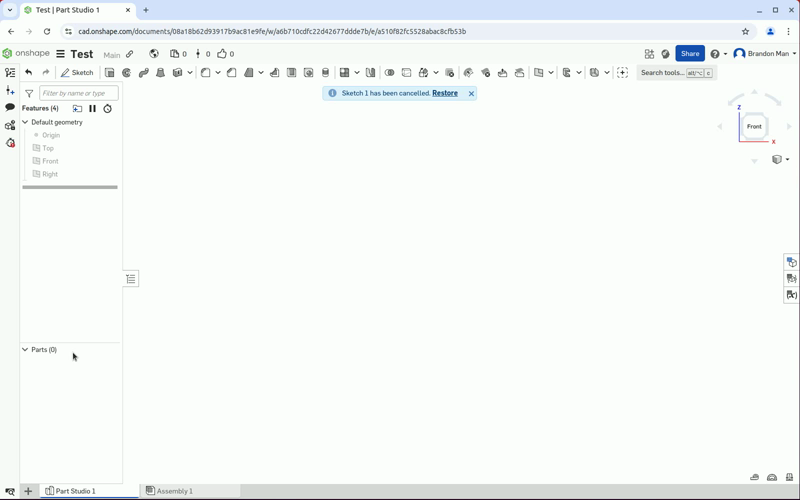
key(shift+s)
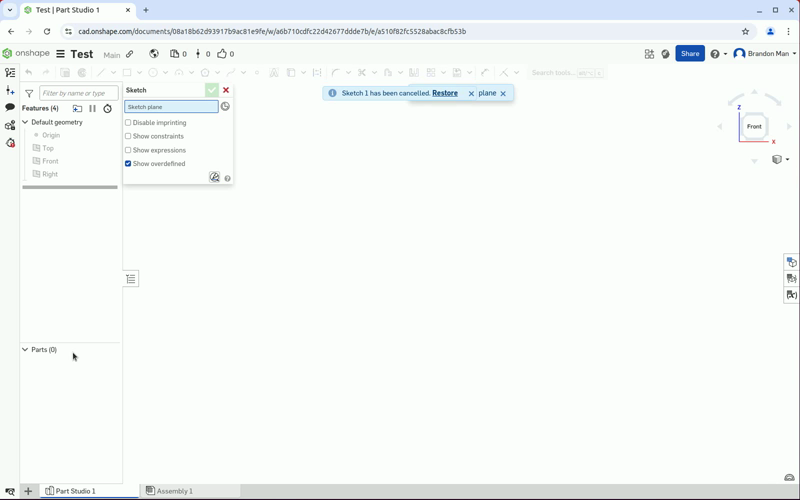
mouse_move(73, 163)
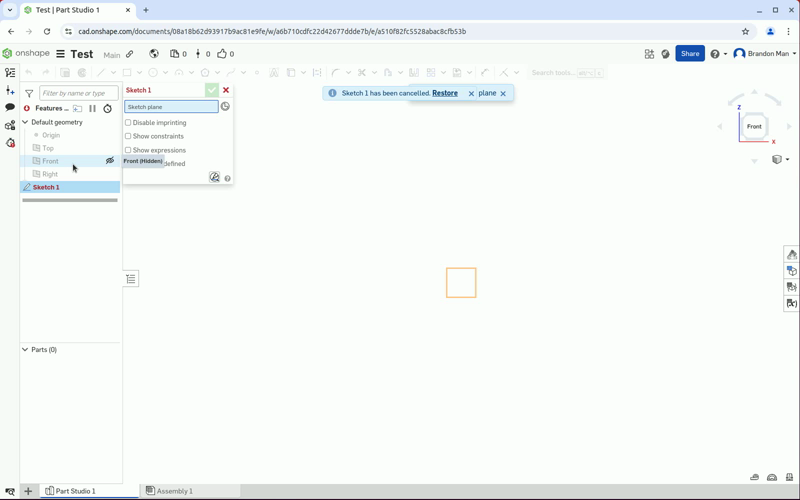
click(73, 163)
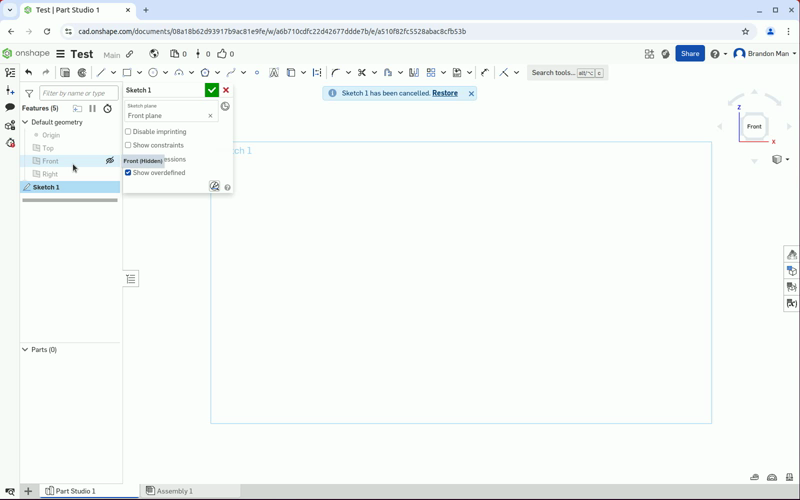
mouse_move(73, 352)
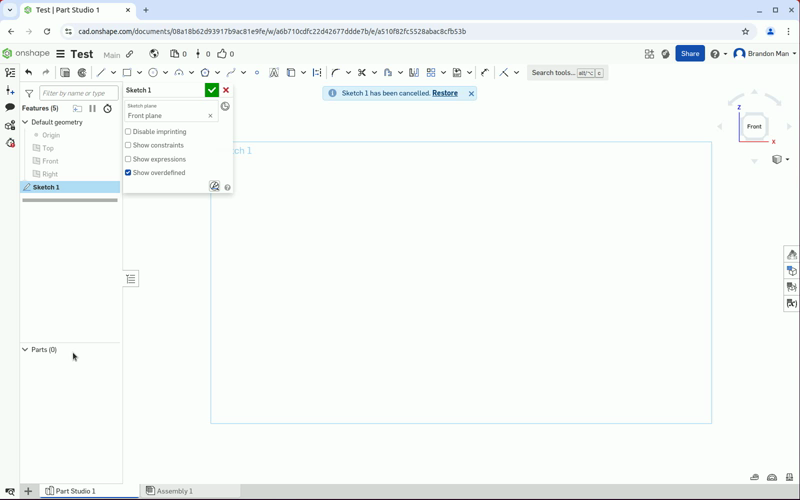
key(y)
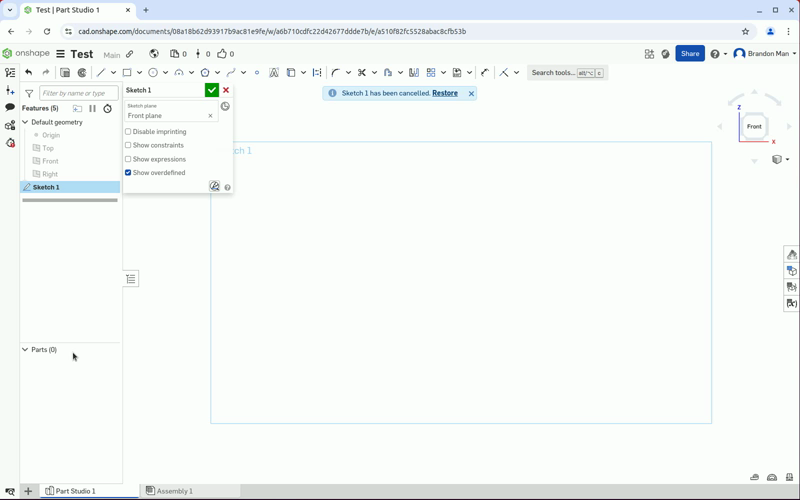
key(l)
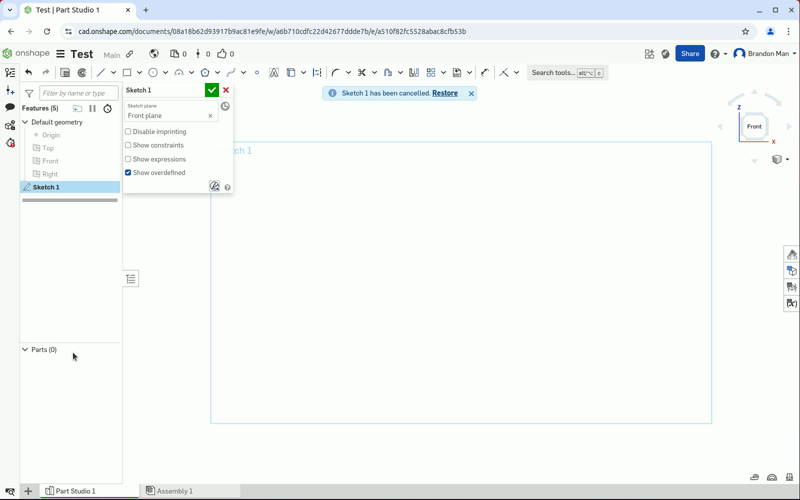
key_down(shift)
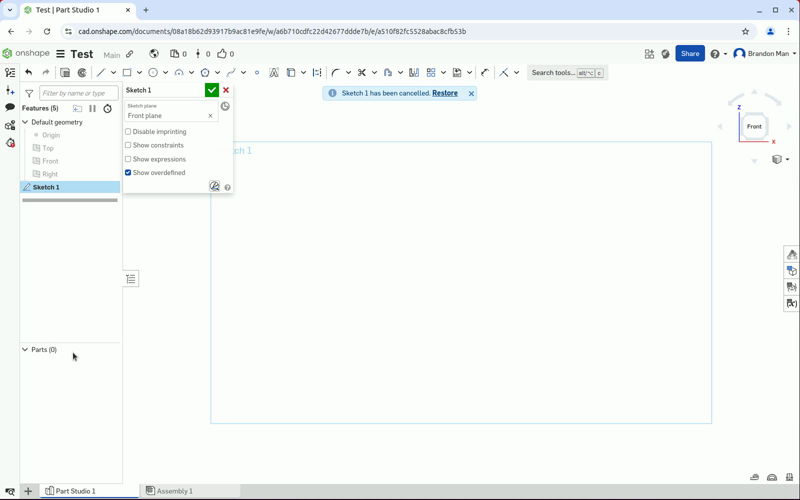
mouse_move(460, 282)
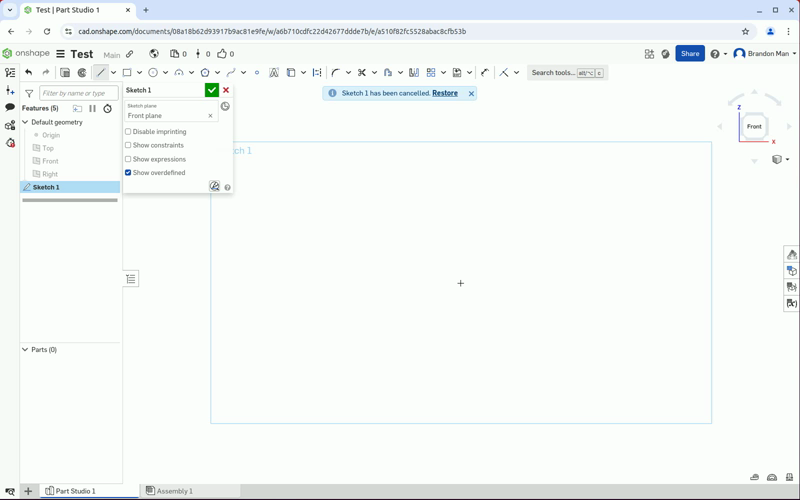
click(460, 282)
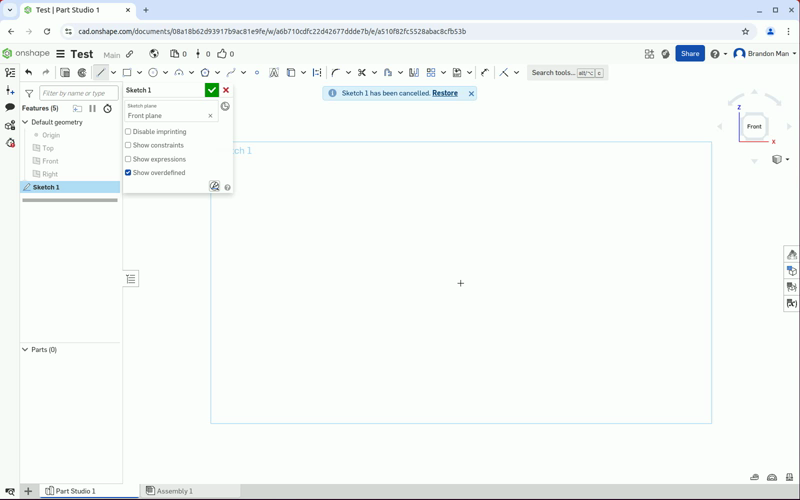
key_up(shift)
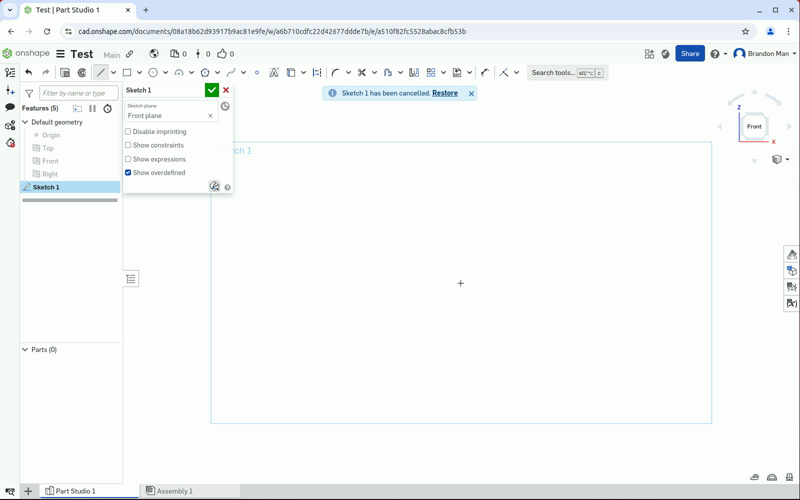
key_down(shift)
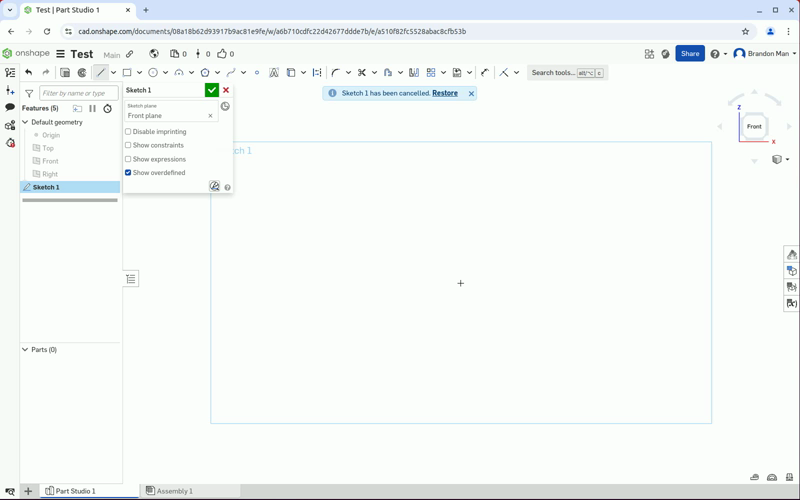
mouse_move(490, 282)
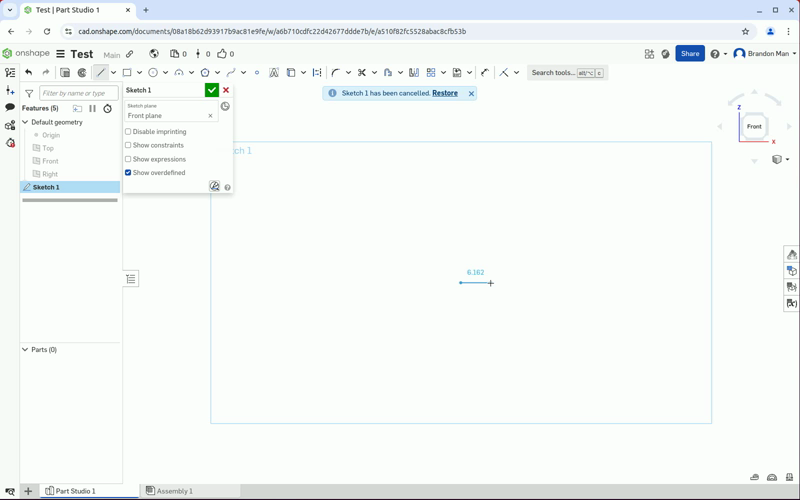
mouse_move(499, 282)
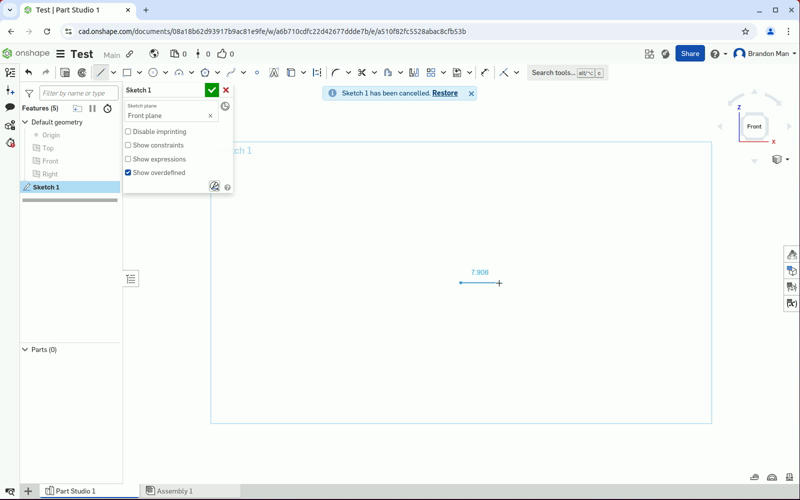
click(499, 282)
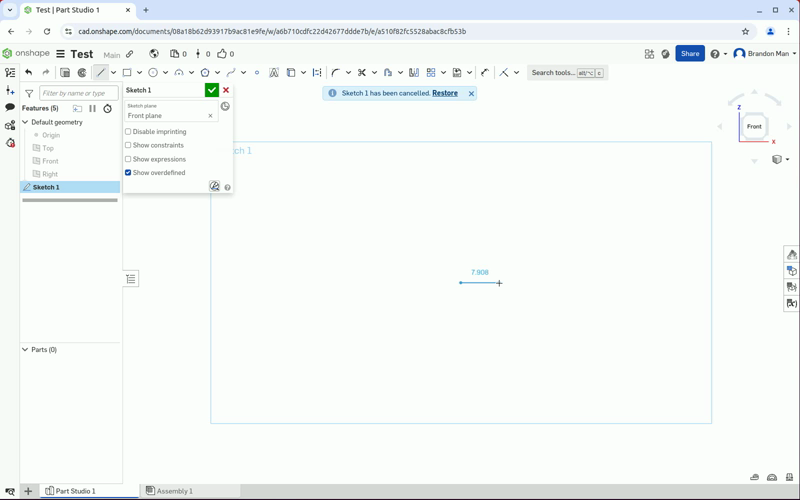
key_up(shift)
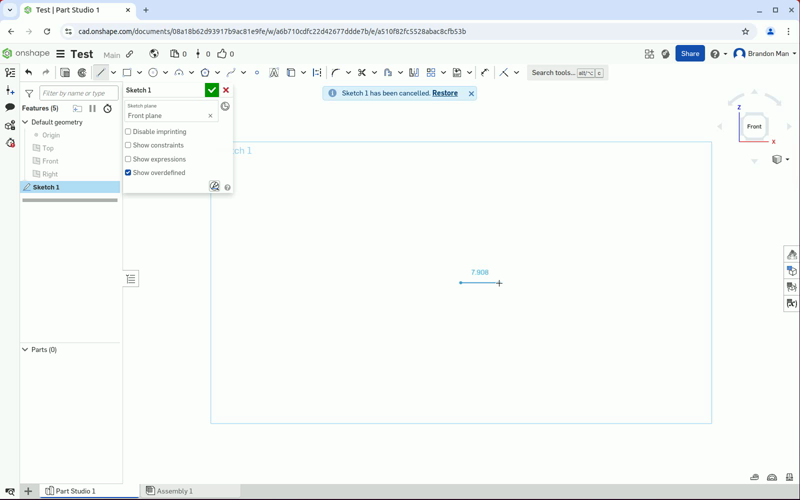
key_down(shift)
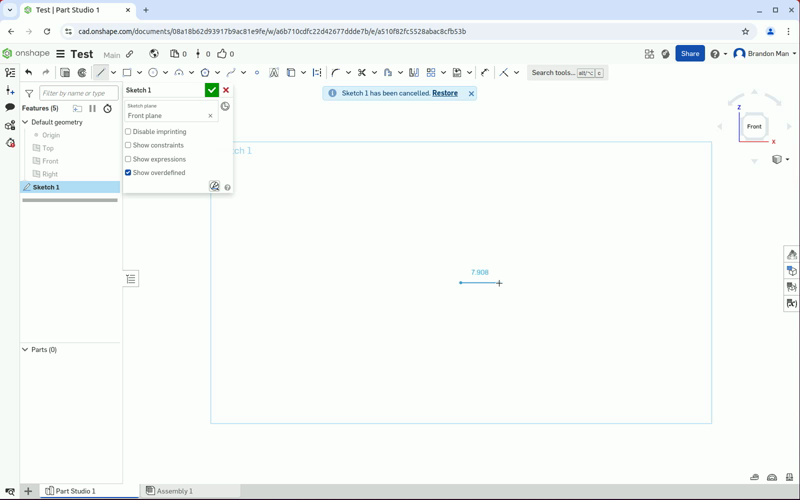
mouse_move(529, 282)
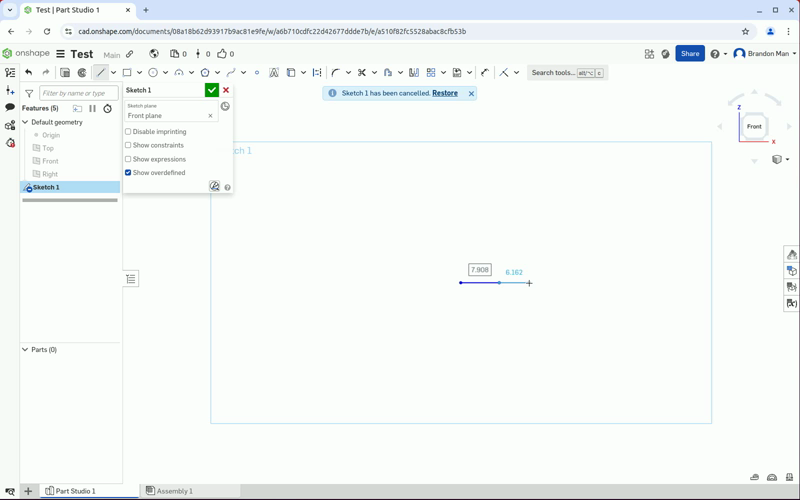
mouse_move(499, 266)
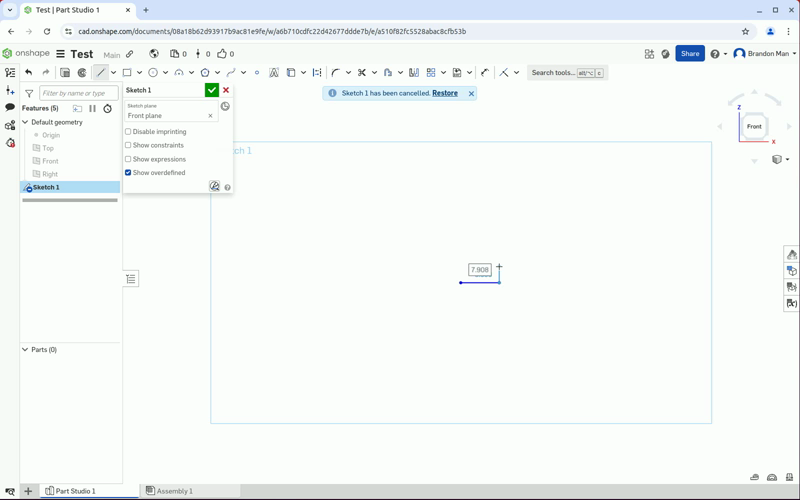
click(499, 266)
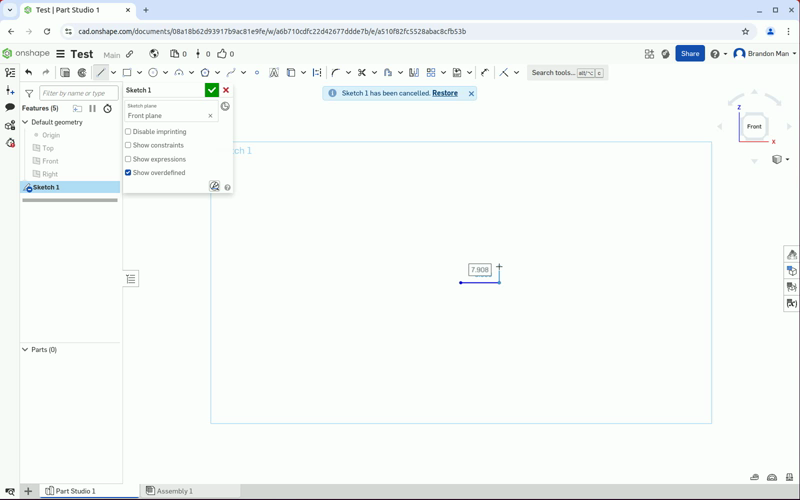
key_up(shift)
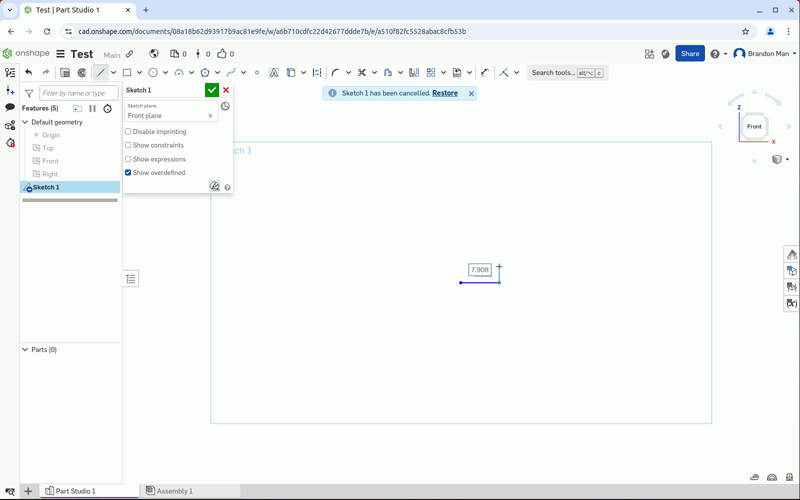
key_down(shift)
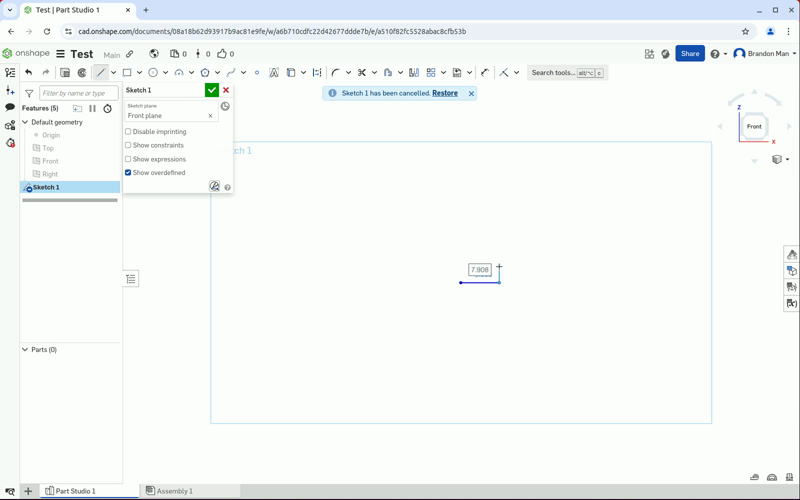
mouse_move(529, 266)
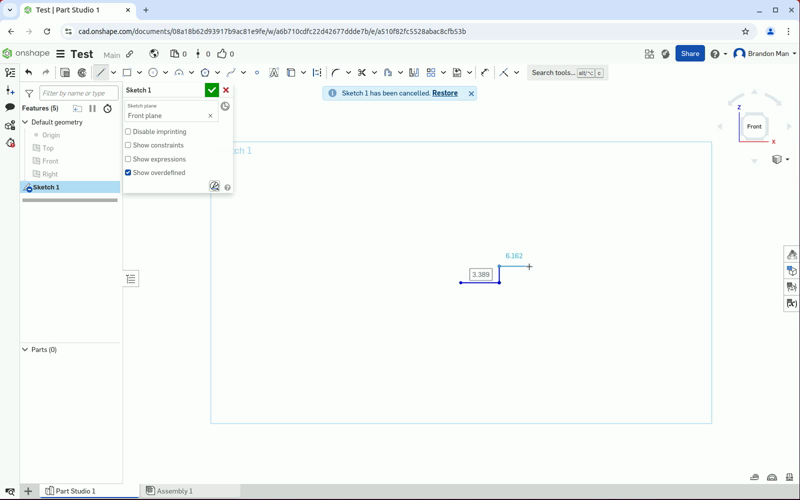
mouse_move(460, 266)
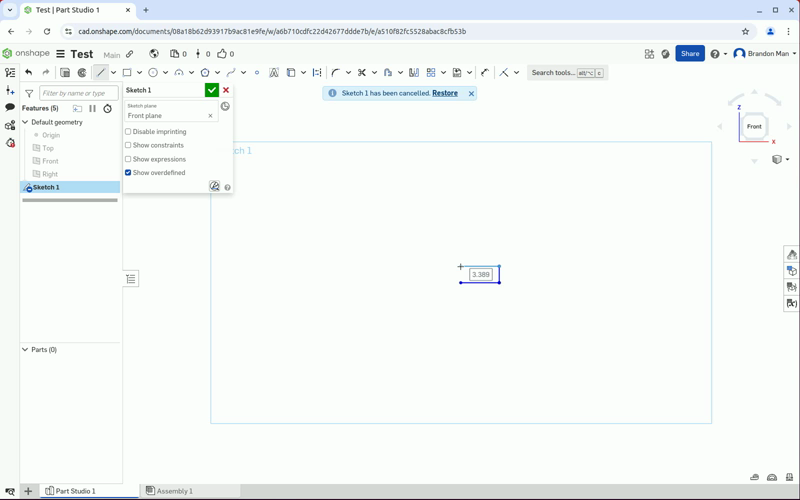
click(460, 266)
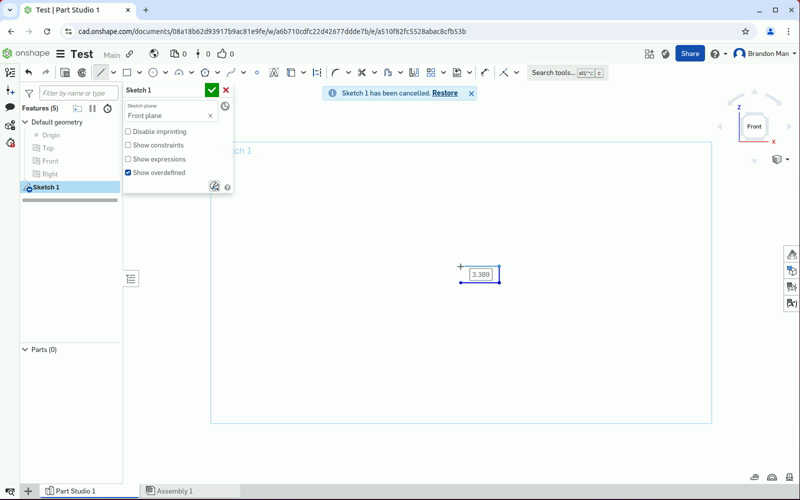
key_up(shift)
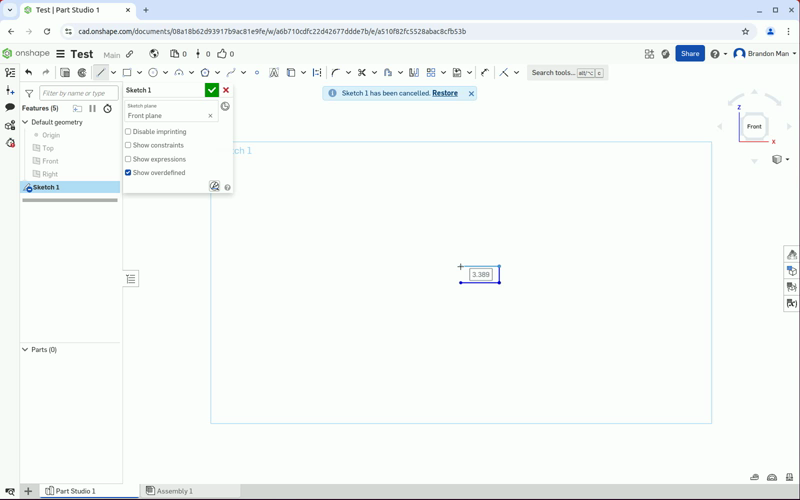
mouse_move(490, 266)
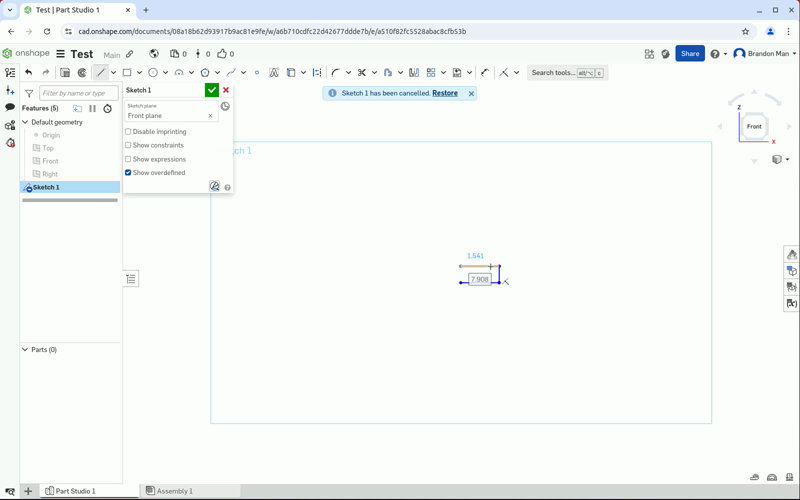
key_down(shift)
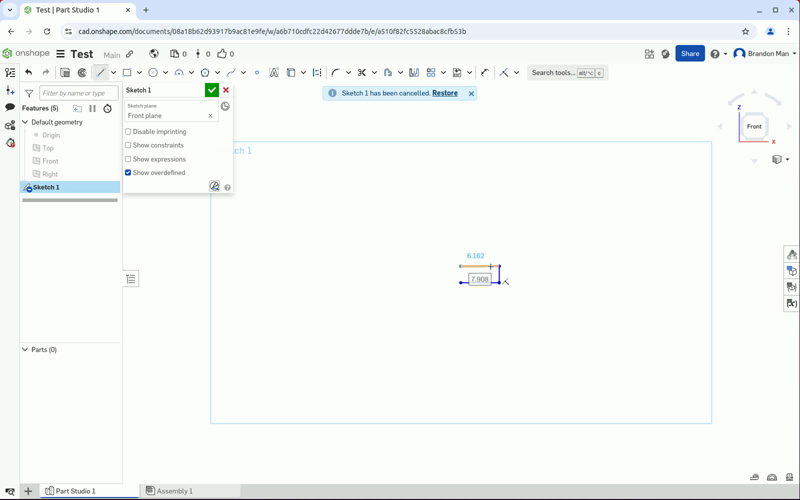
mouse_move(460, 282)
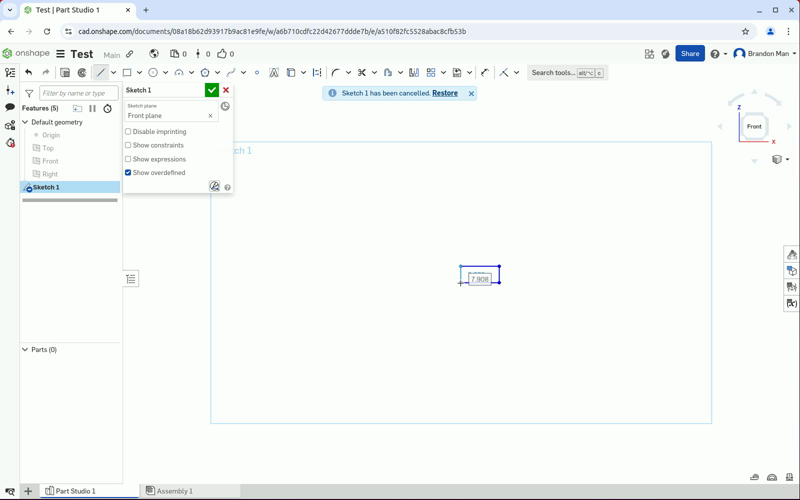
key_up(shift)
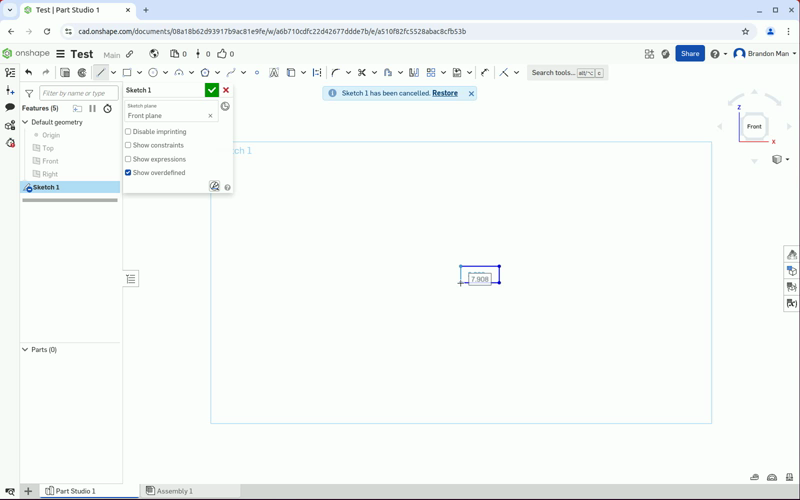
click(460, 282)
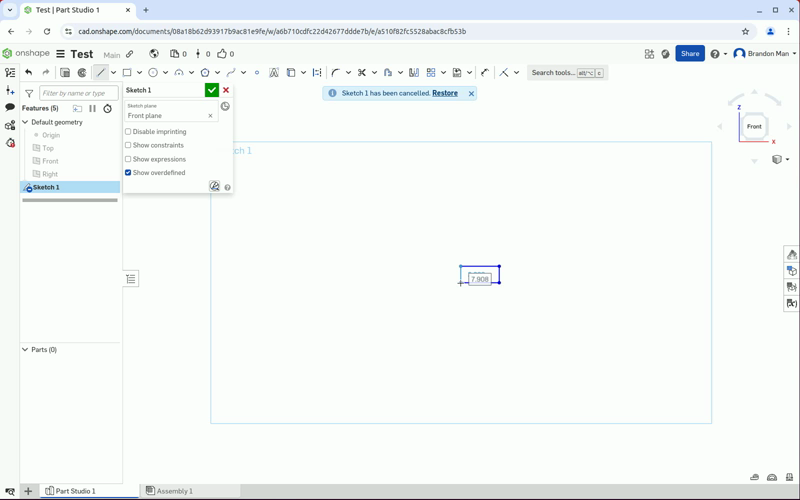
key(esc)
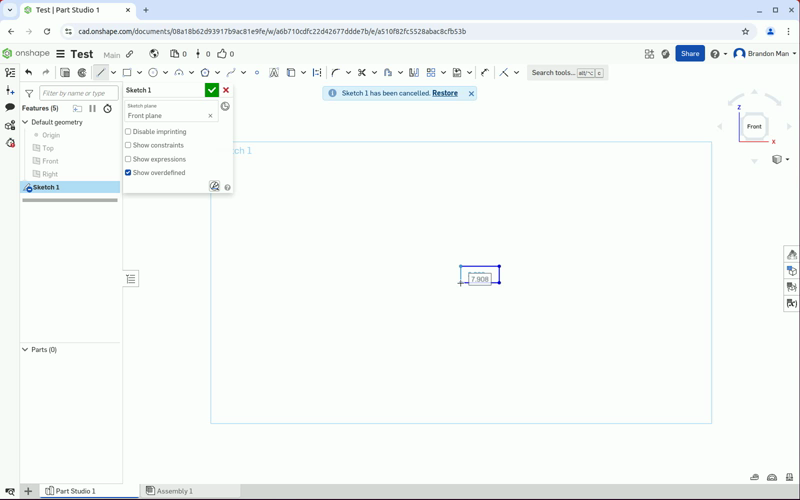
mouse_move(462, 278)
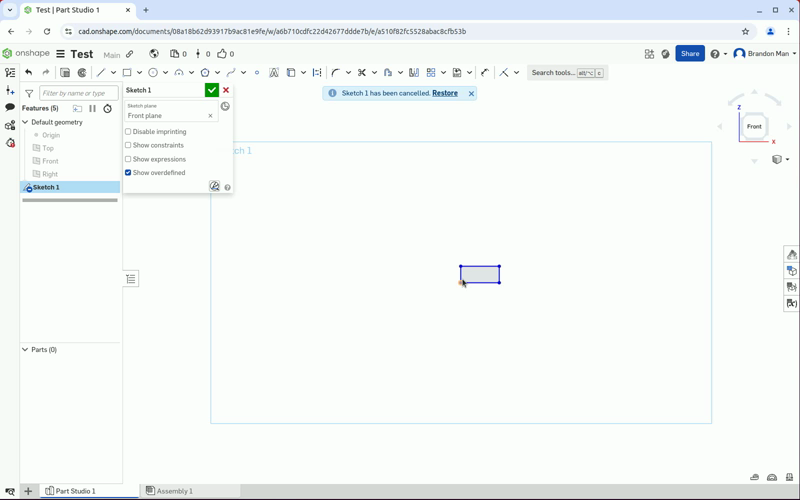
scroll(6)
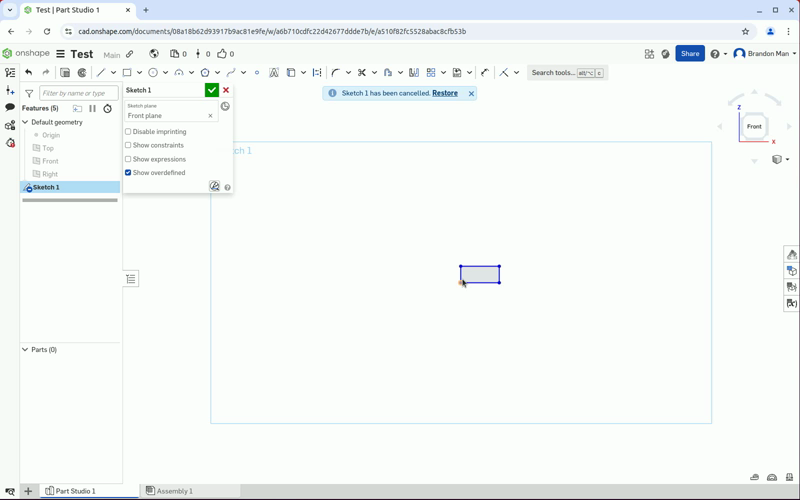
scroll(6)
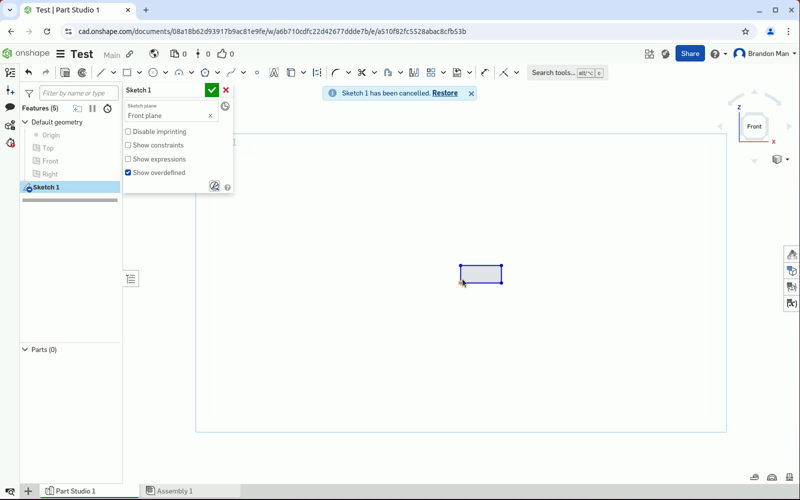
scroll(6)
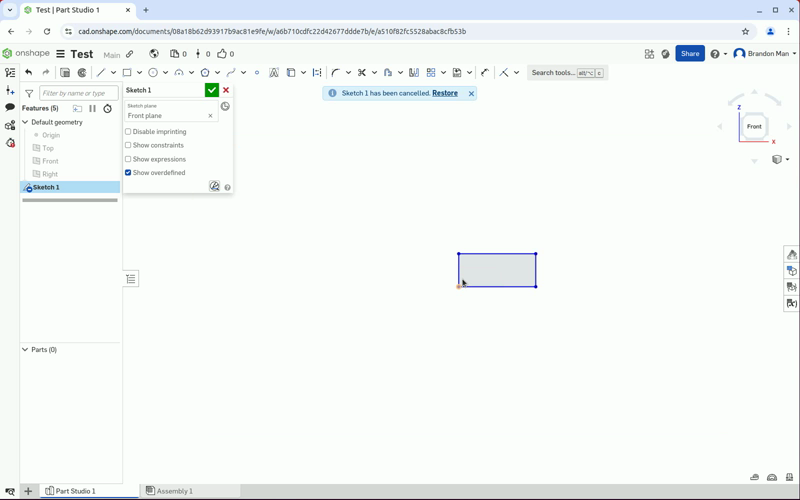
scroll(6)
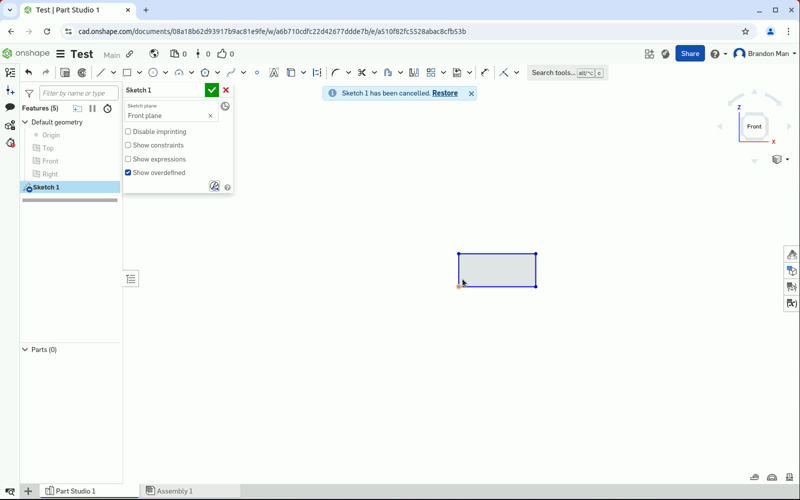
scroll(6)
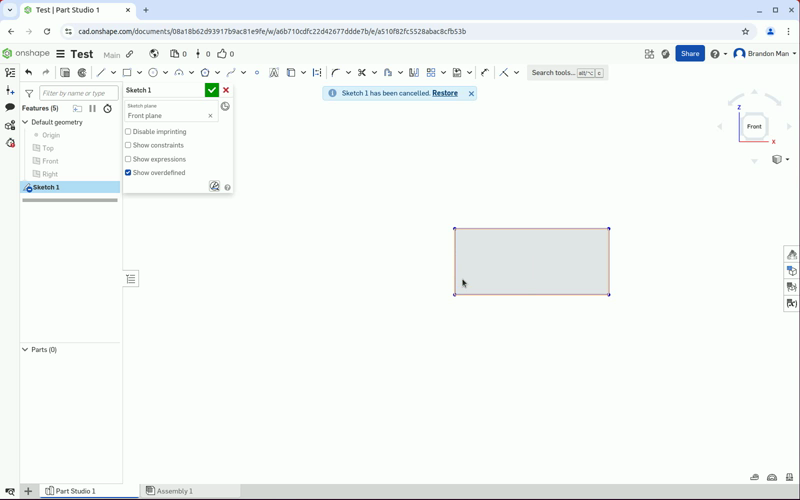
scroll(6)
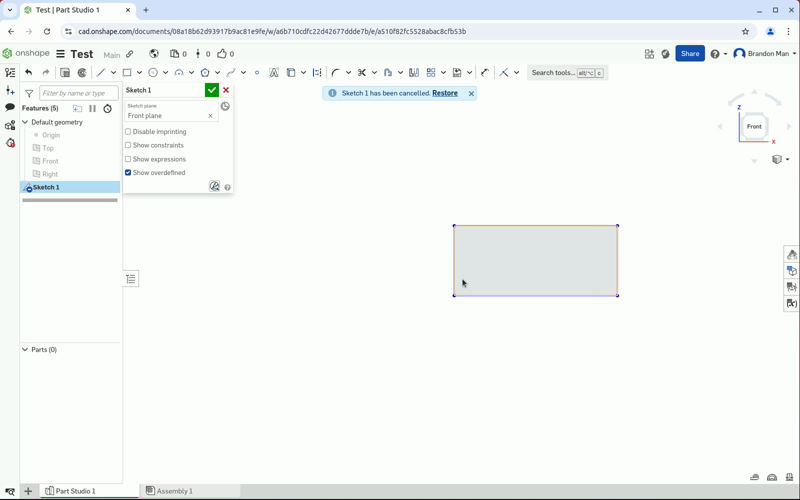
scroll(6)
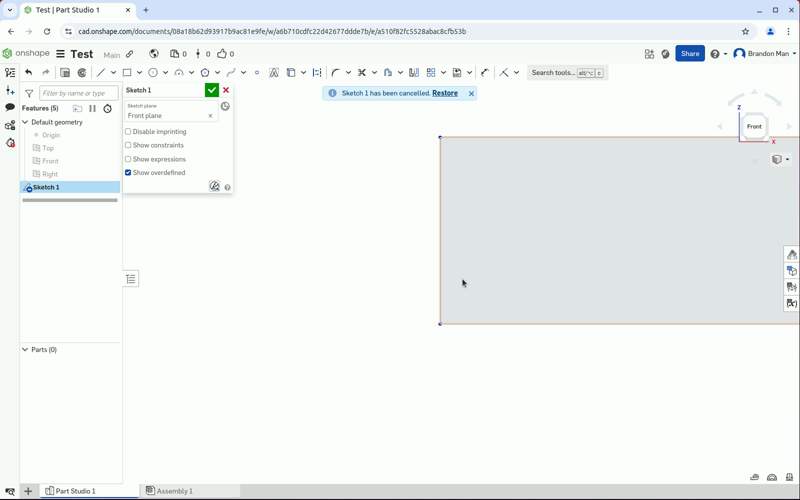
click(462, 278)
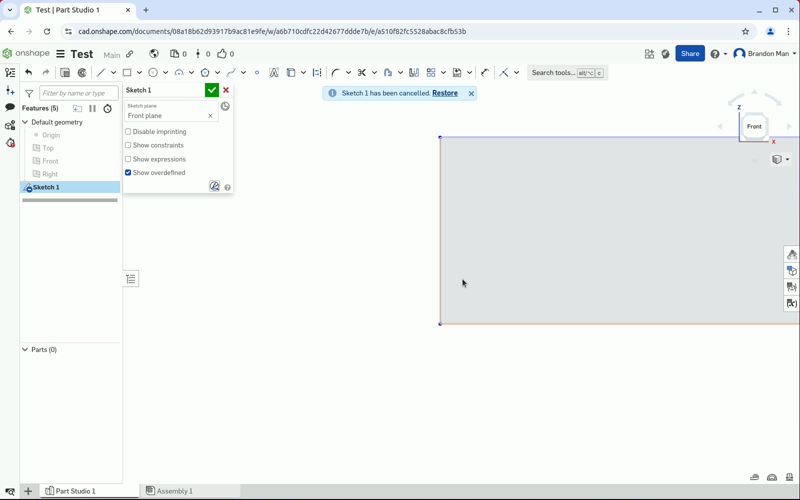
scroll(-6)
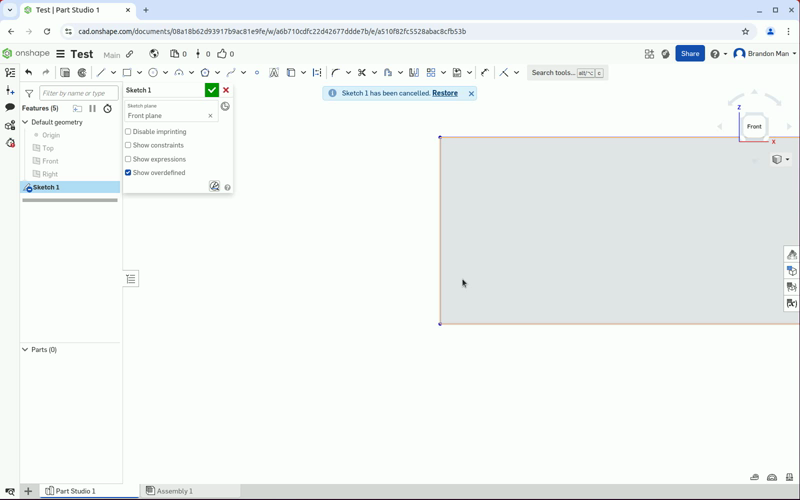
scroll(-6)
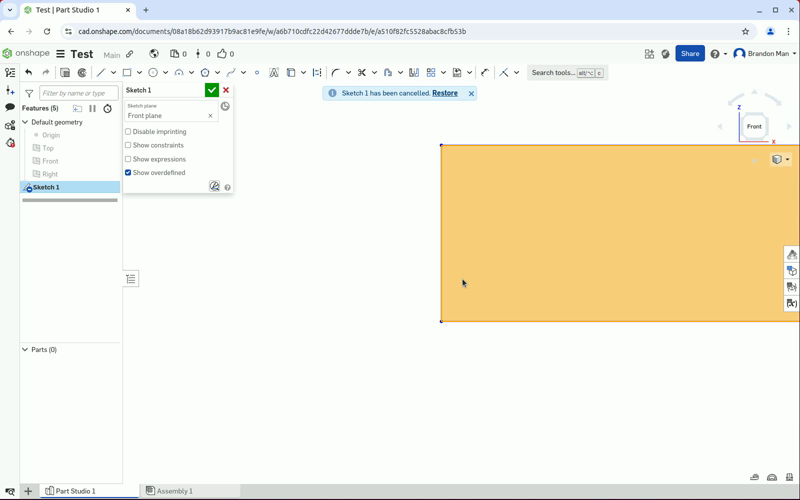
scroll(-6)
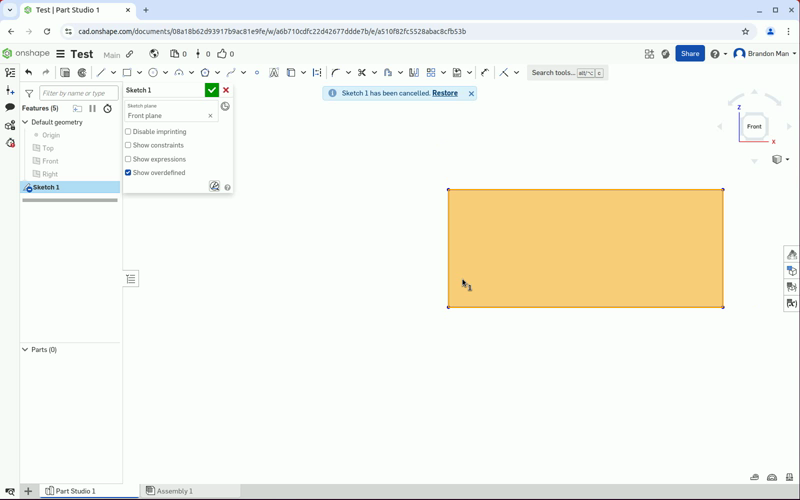
scroll(-6)
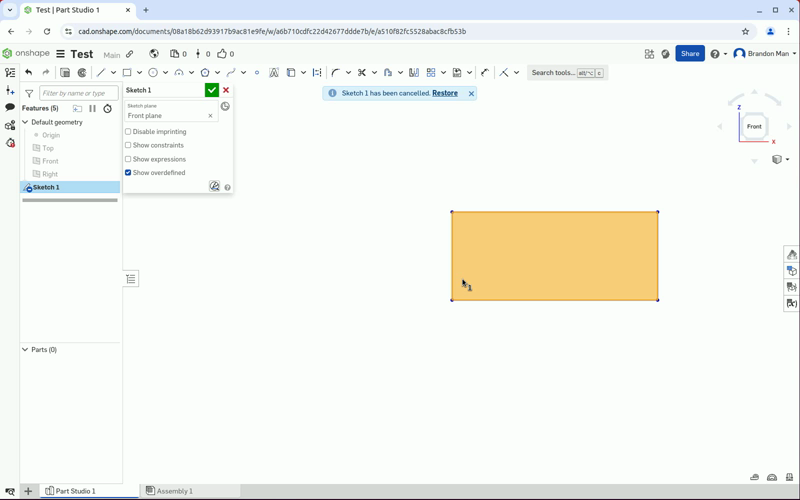
scroll(-6)
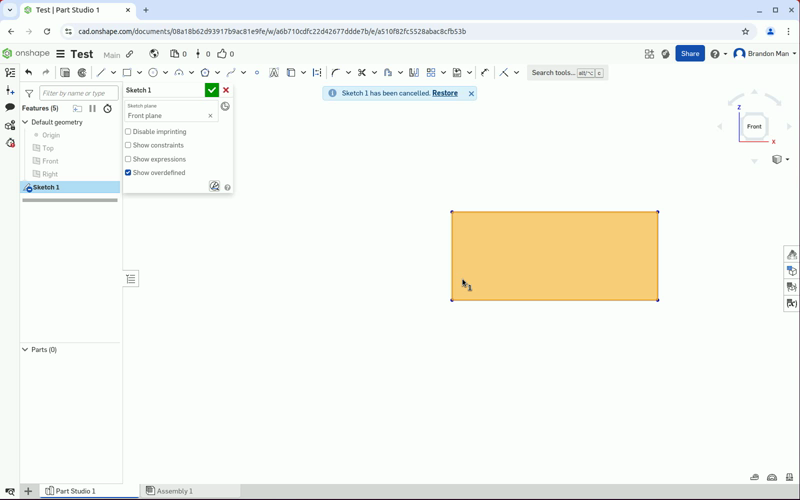
scroll(-6)
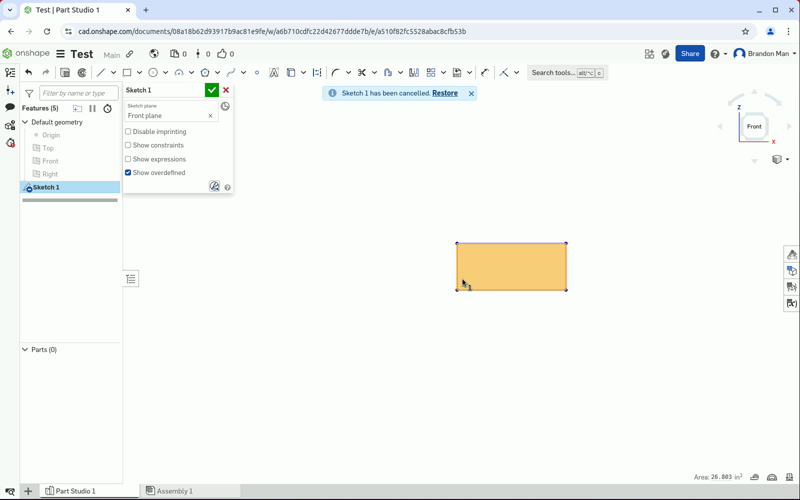
scroll(-6)
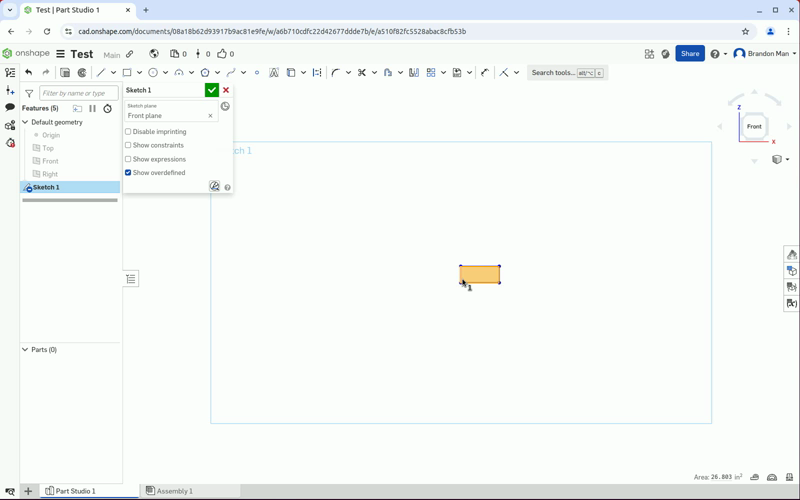
mouse_move(73, 352)
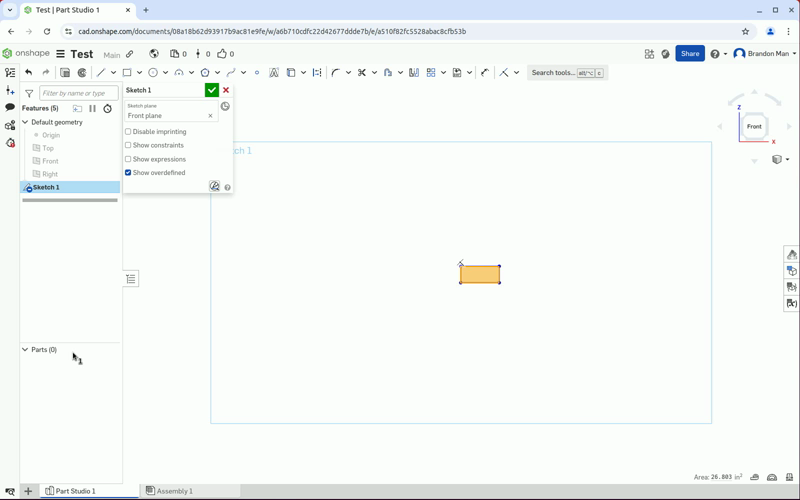
key(shift+y)
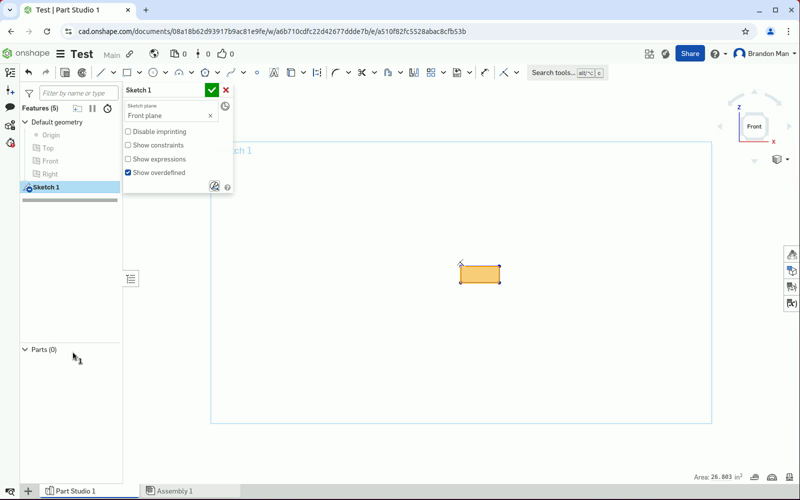
key(shift+e)
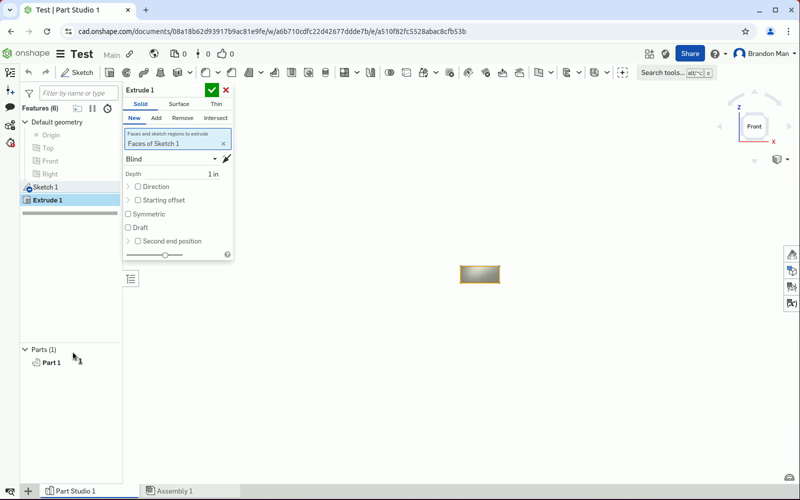
mouse_move(143, 106)
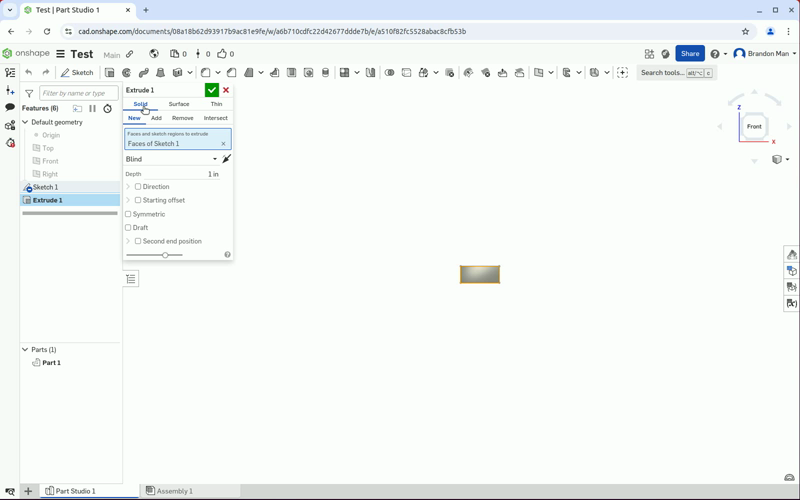
click(143, 106)
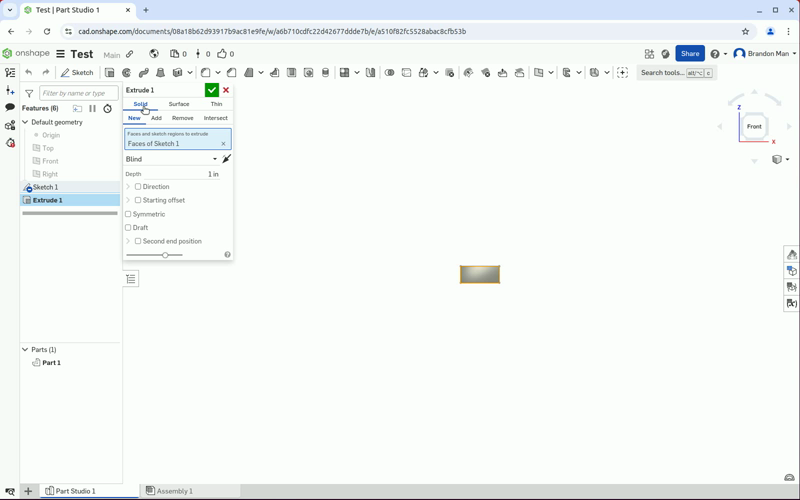
mouse_move(137, 120)
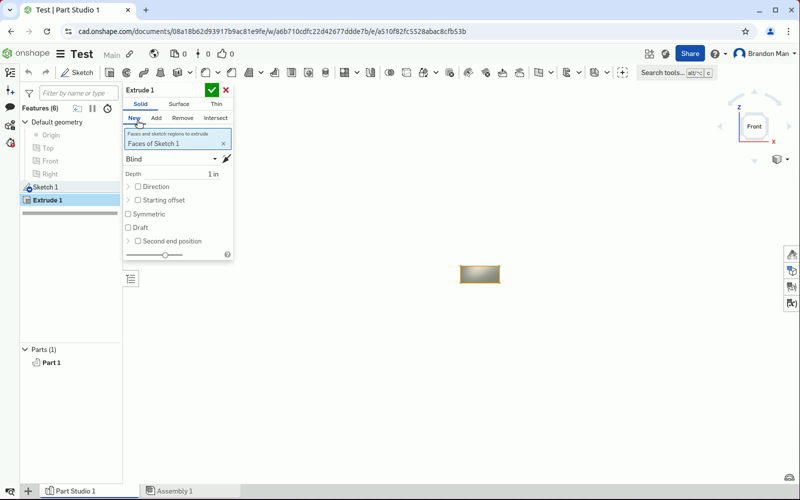
click(137, 120)
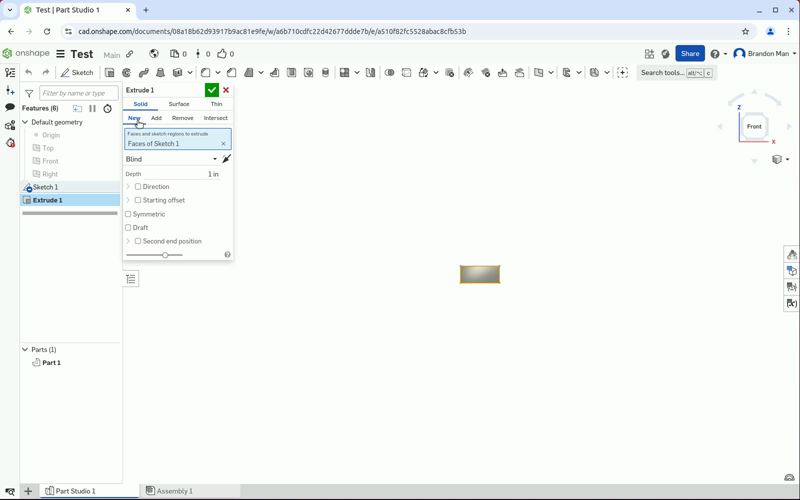
key(tab, 4)
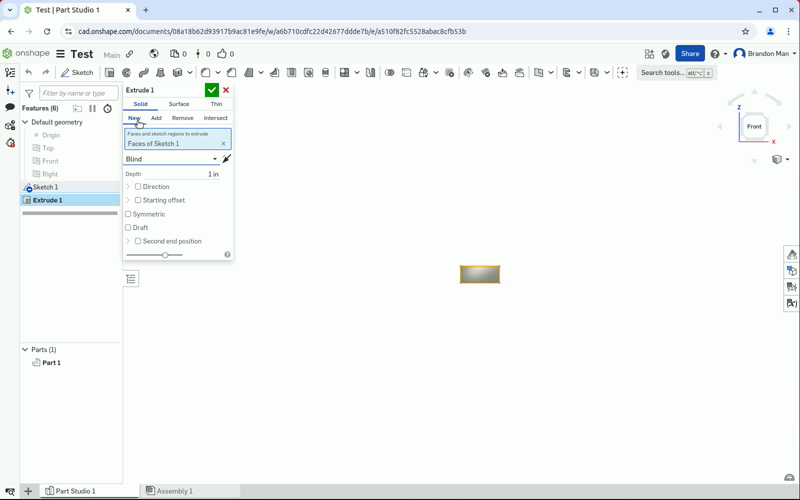
text(23.108)
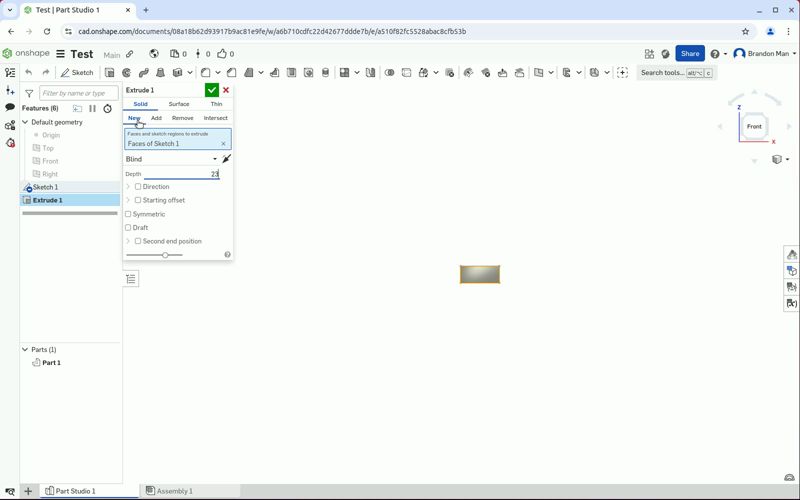
key(enter)
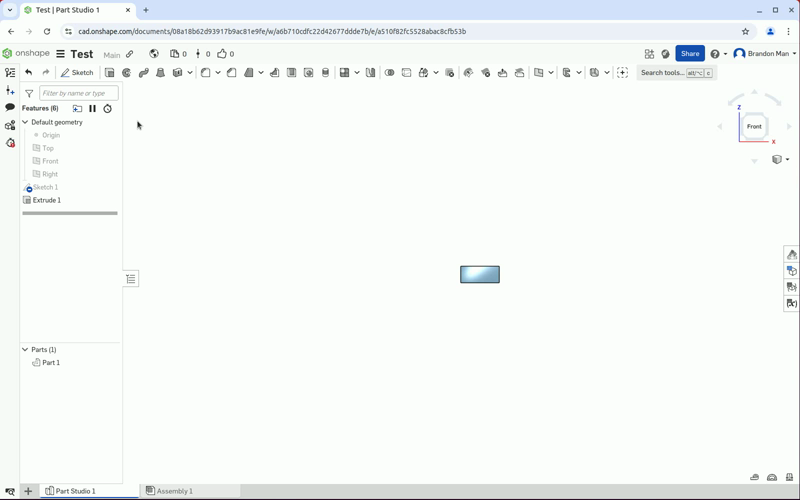
key(shift+h)
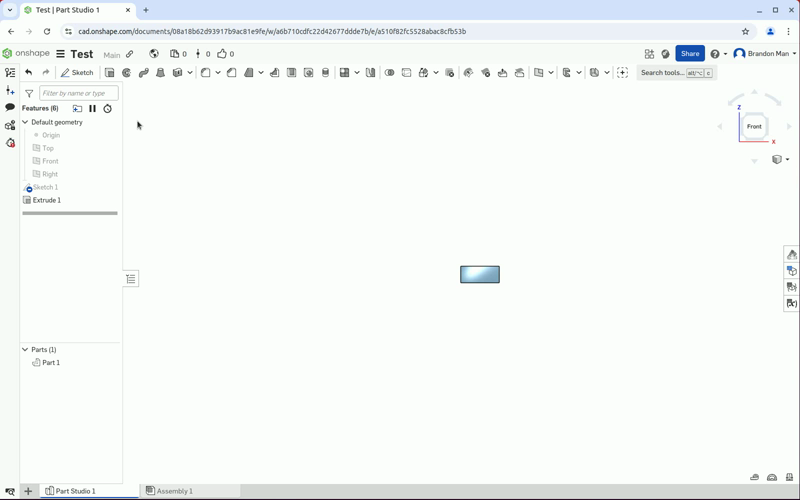
key(shift+h)
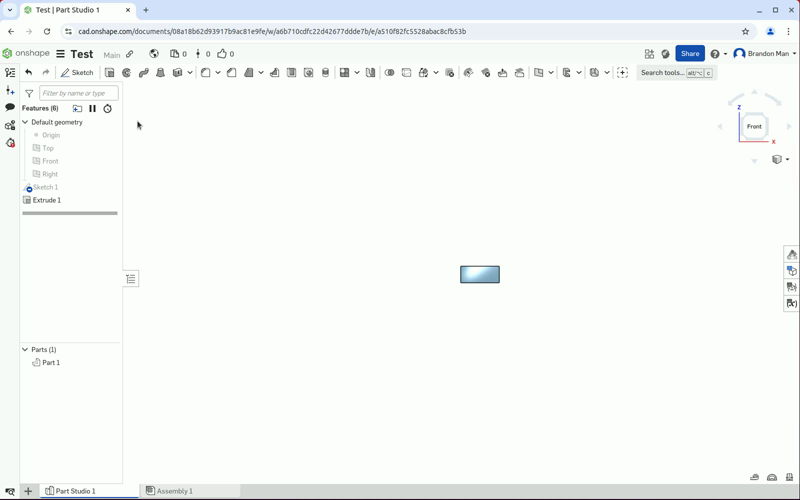
mouse_move(73, 189)
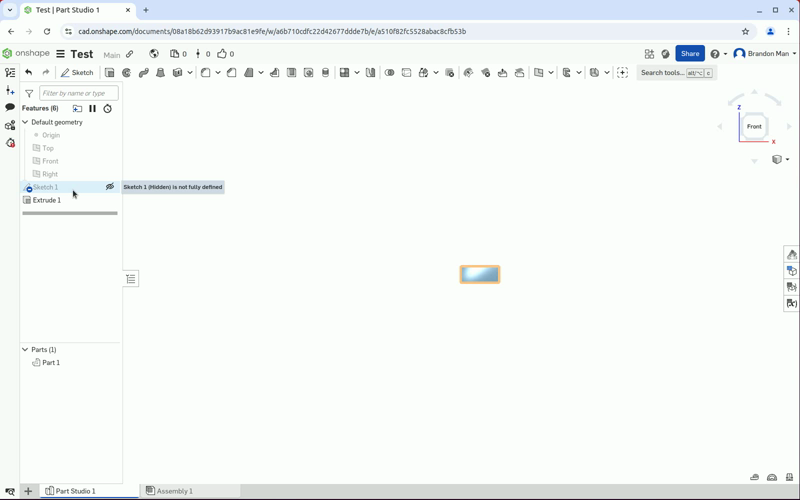
click(73, 189)
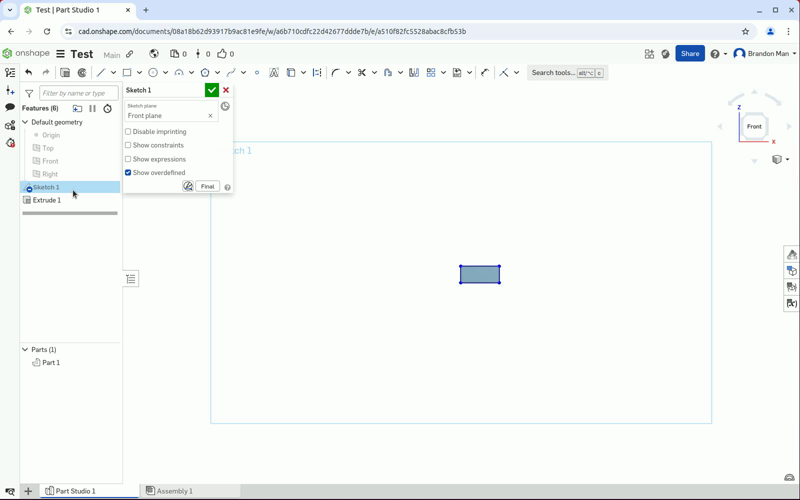
mouse_move(229, 92)
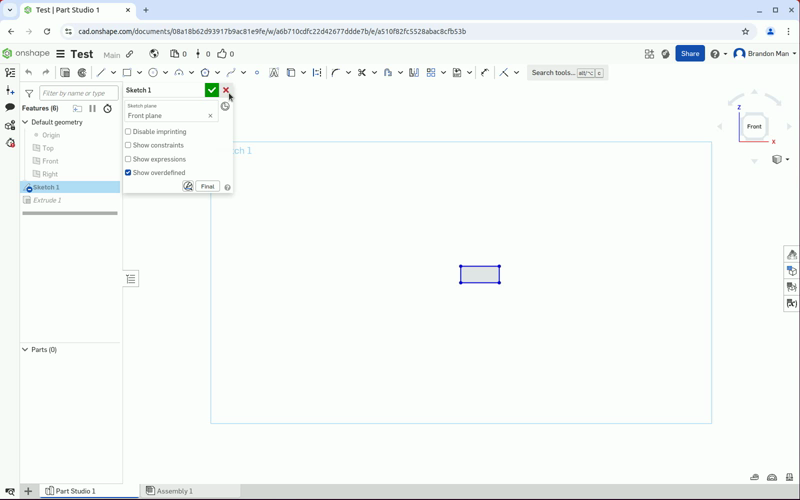
click(229, 92)
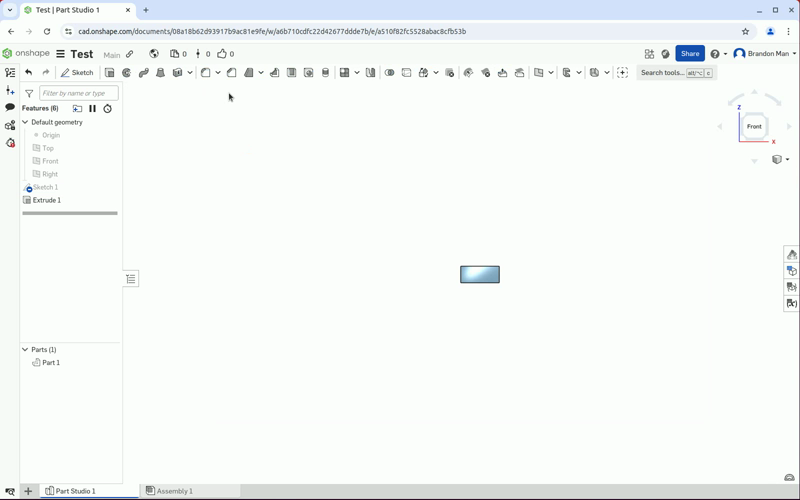
mouse_move(73, 352)
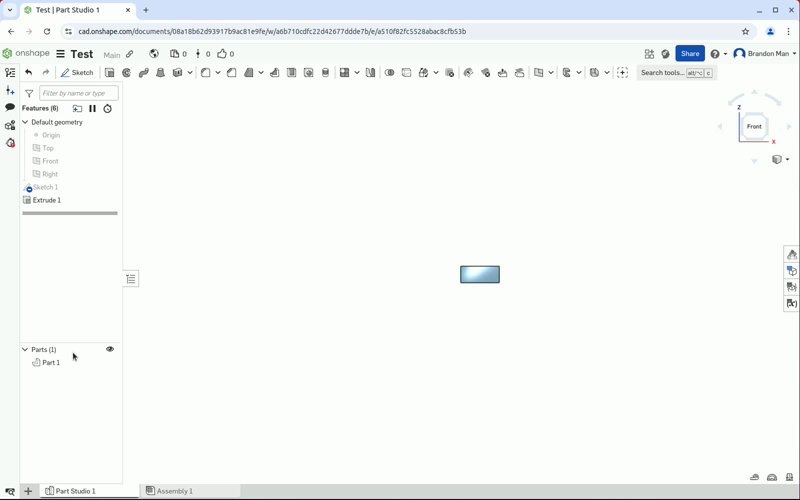
key(y)
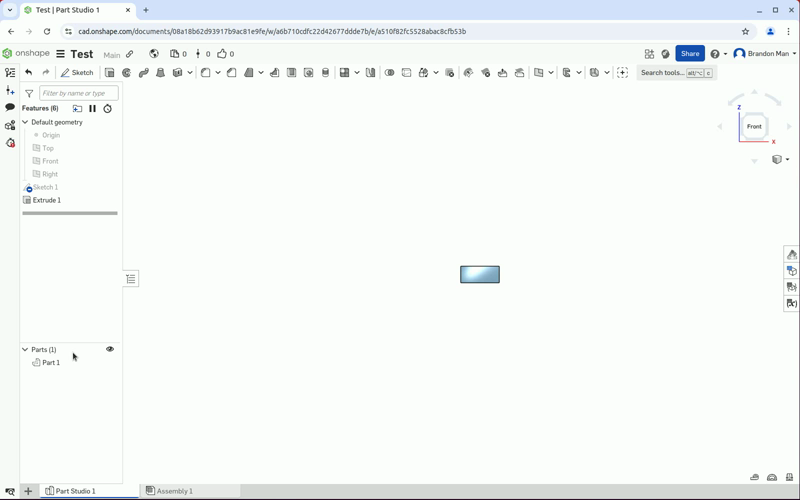
key(shift+p)
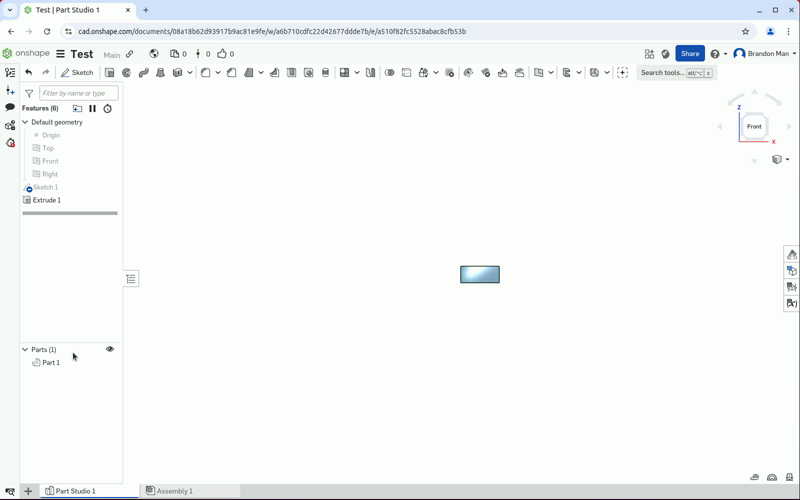
key(space)
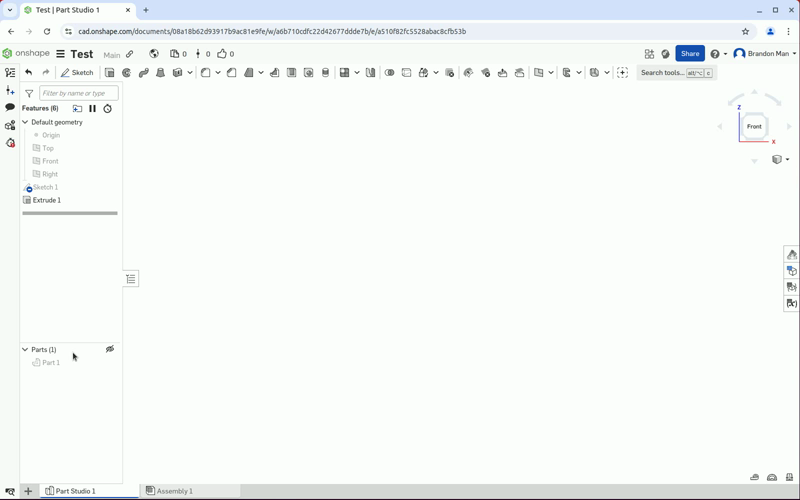
key_down(shift)
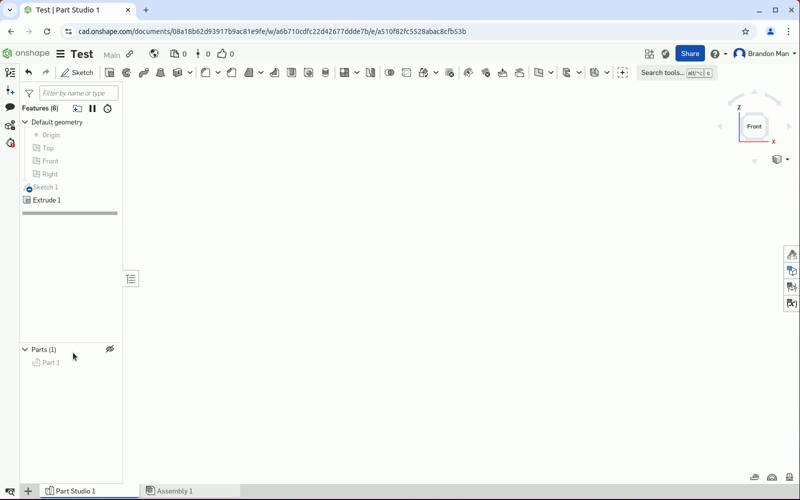
key(down)
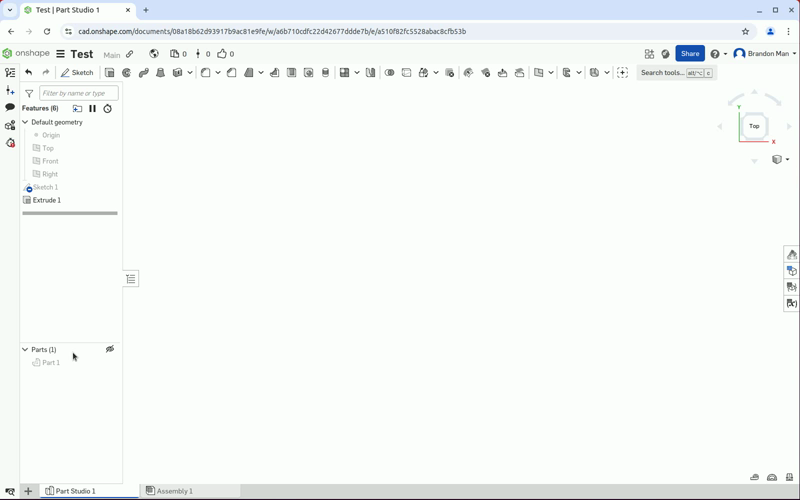
key_up(shift)
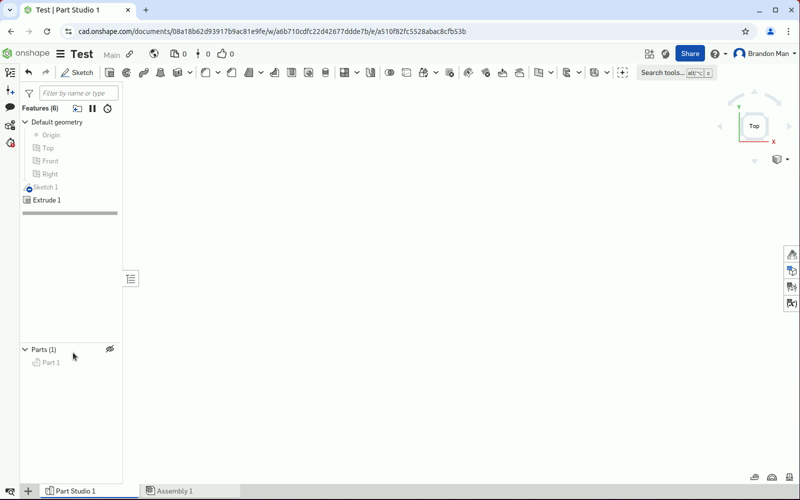
mouse_move(73, 352)
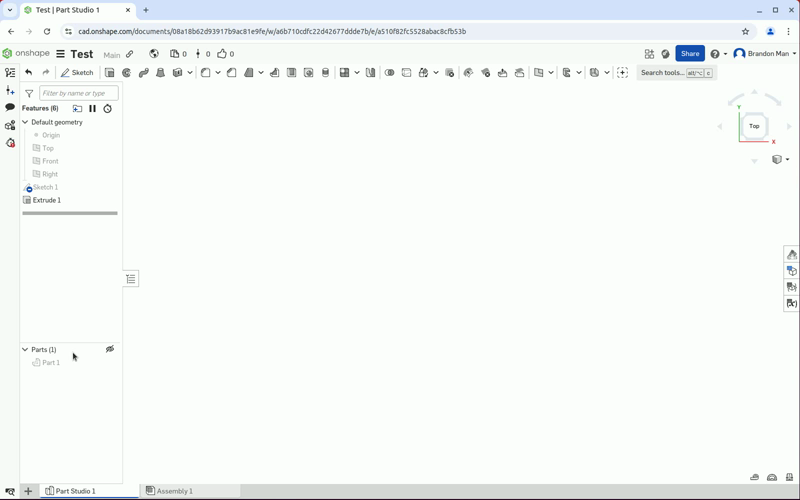
key(shift+y)
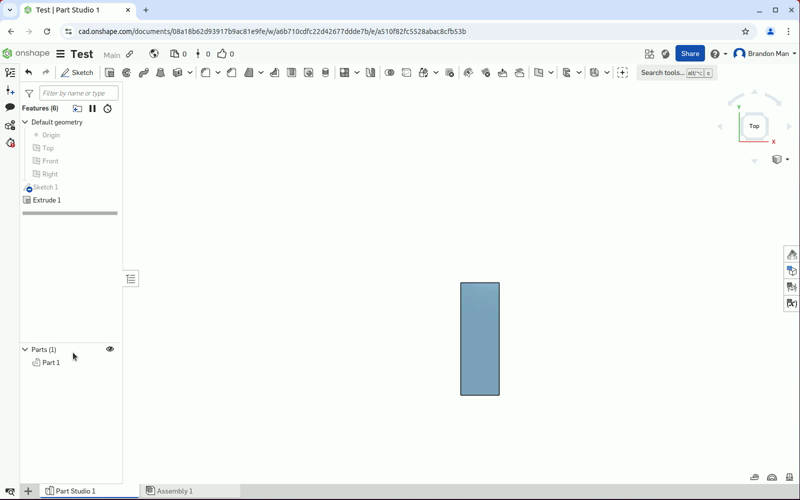
mouse_move(541, 75)
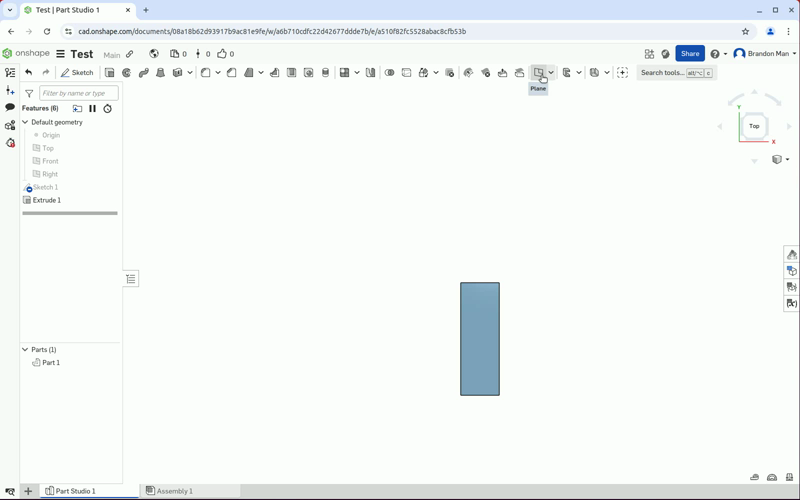
click(541, 75)
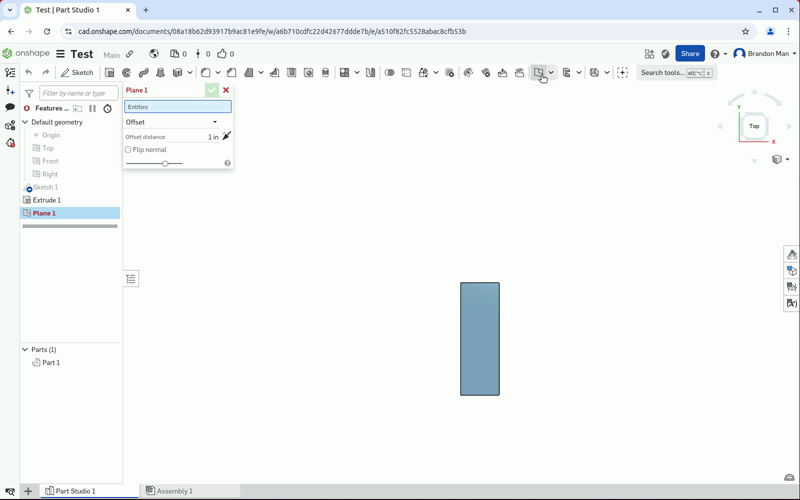
mouse_move(73, 150)
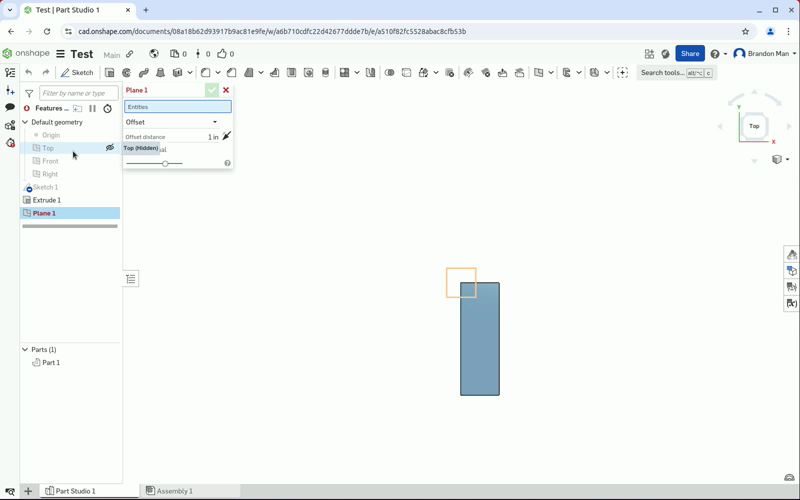
click(73, 150)
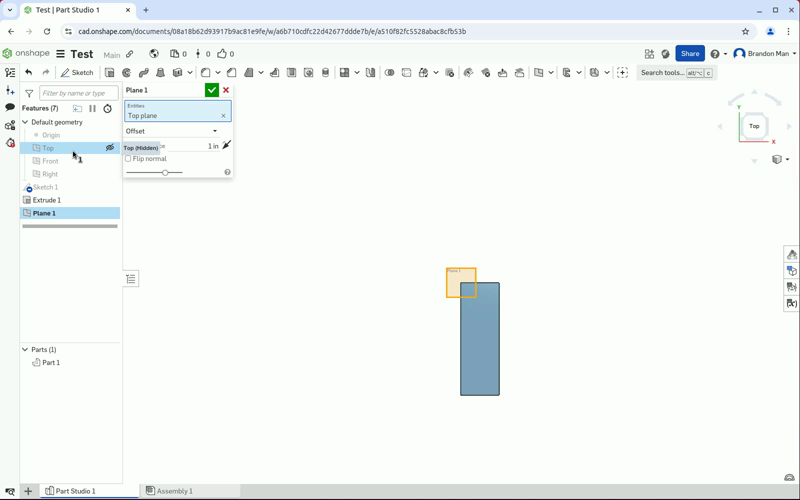
key(tab, 2)
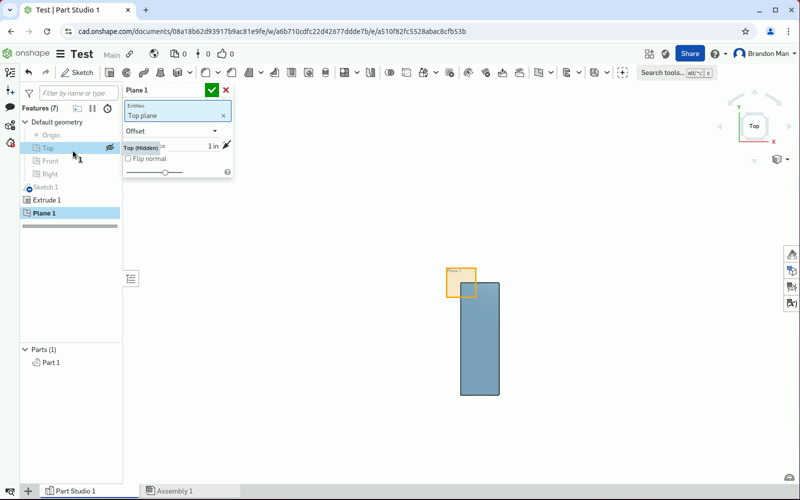
text(3.358)
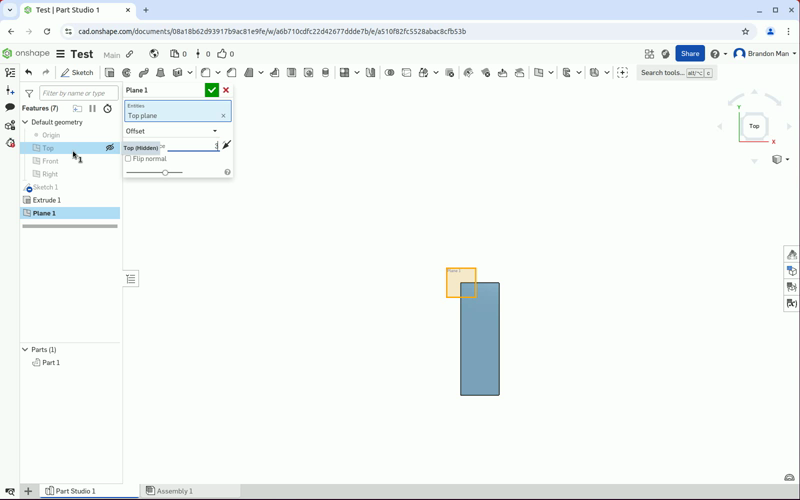
key(enter, 2)
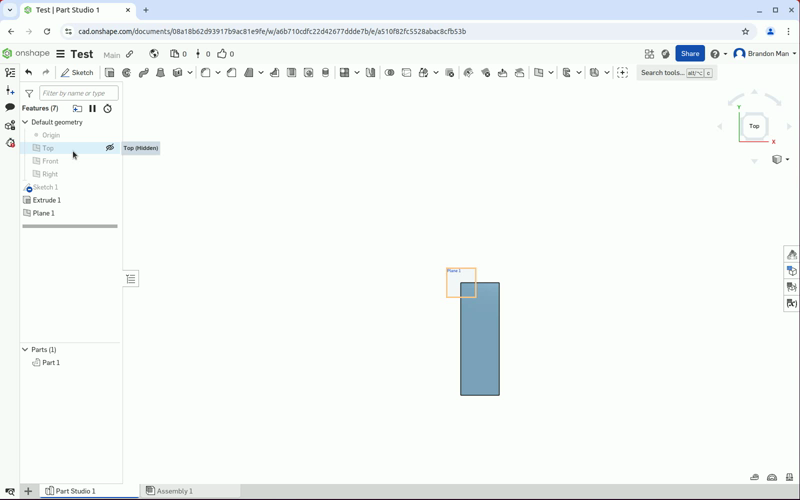
key(shift+s)
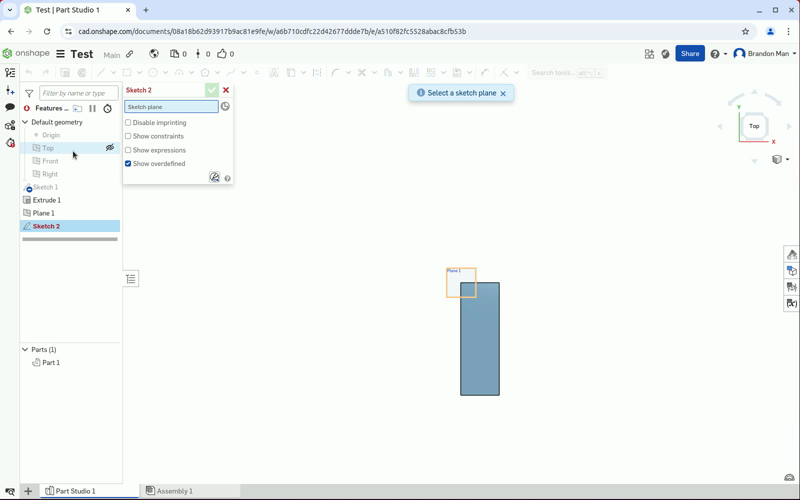
mouse_move(73, 215)
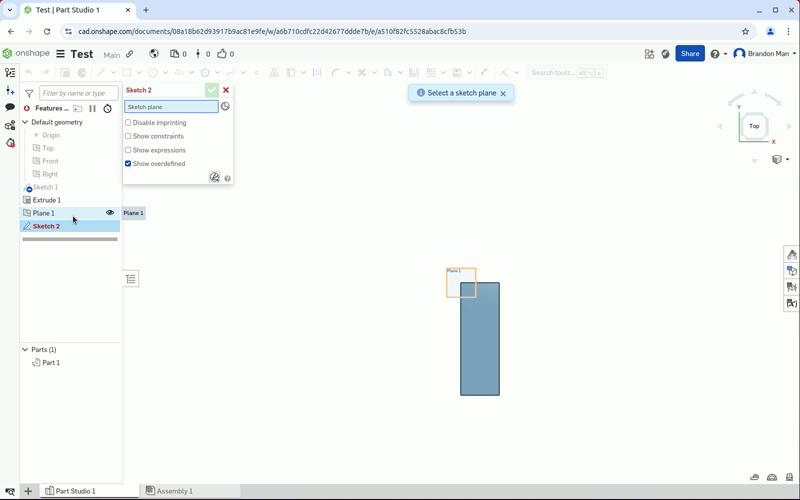
click(73, 215)
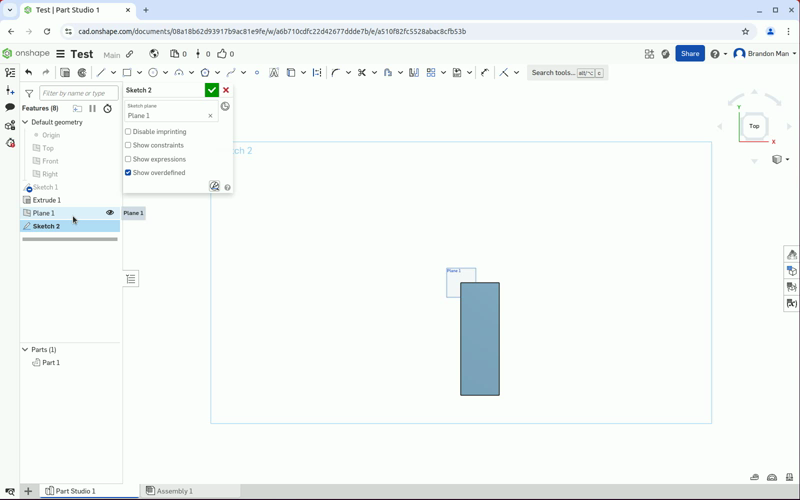
mouse_move(73, 352)
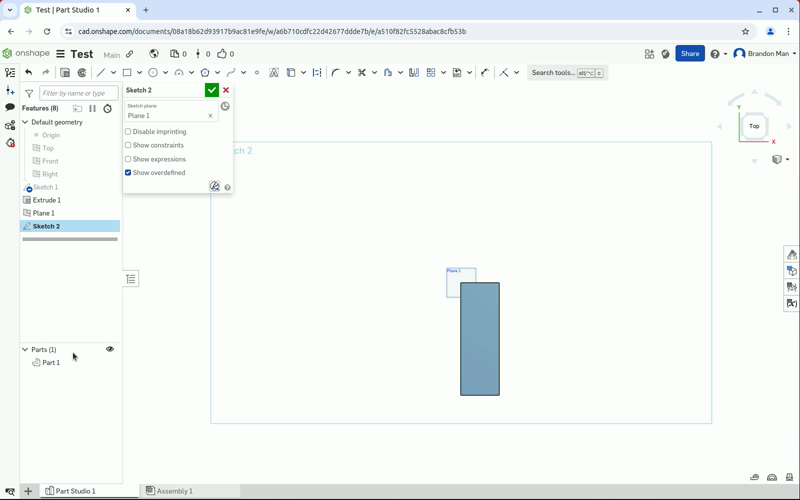
key(y)
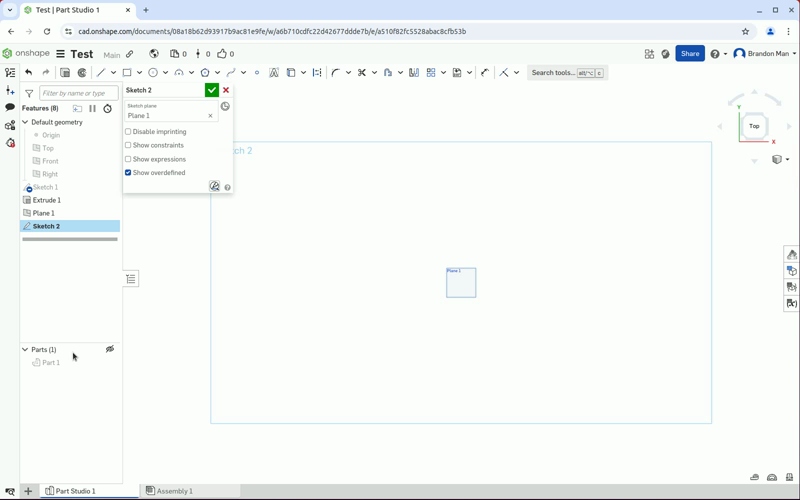
key(c)
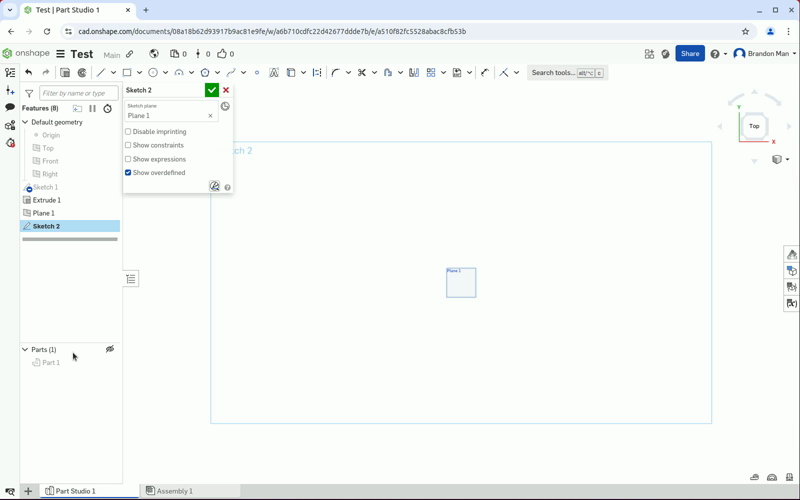
key_down(shift)
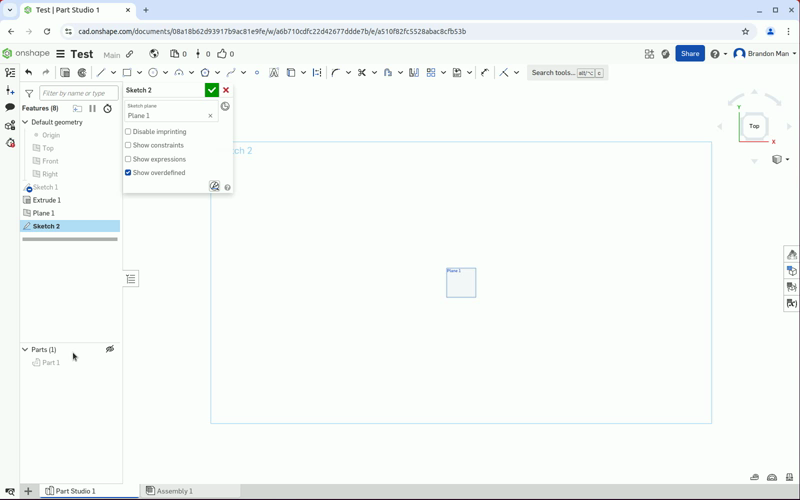
mouse_move(480, 384)
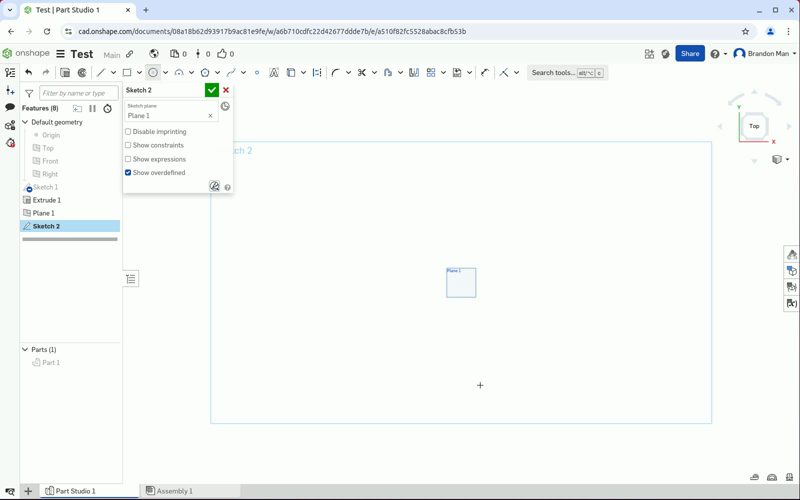
click(480, 384)
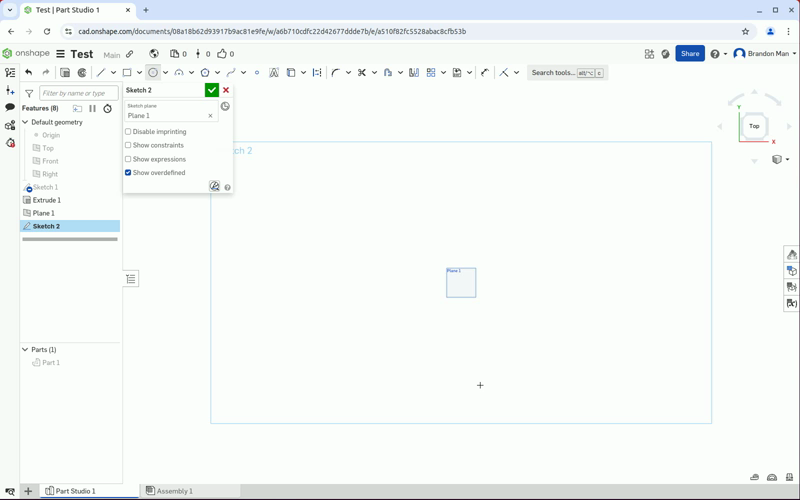
key_up(shift)
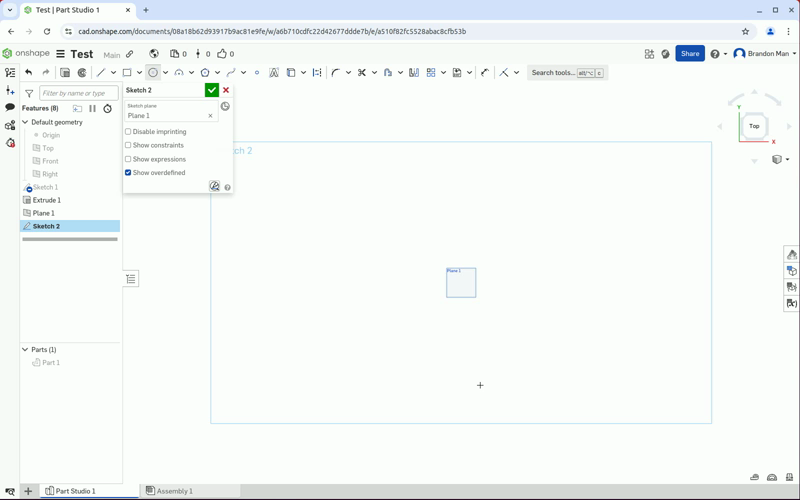
mouse_move(484, 384)
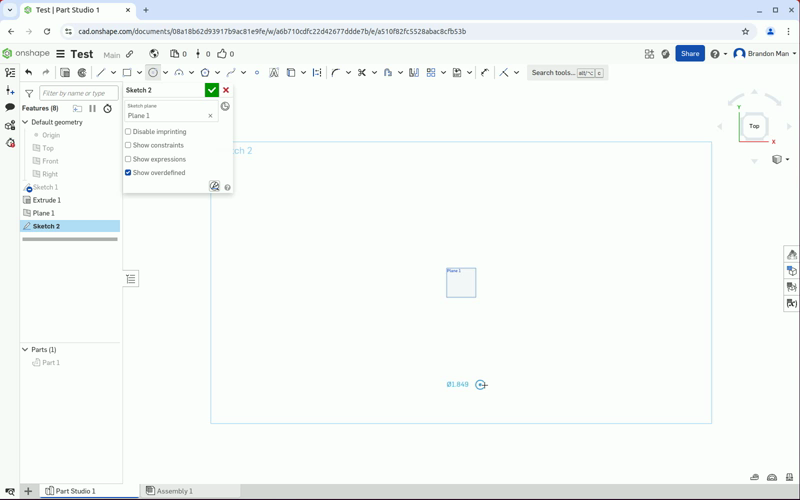
click(484, 384)
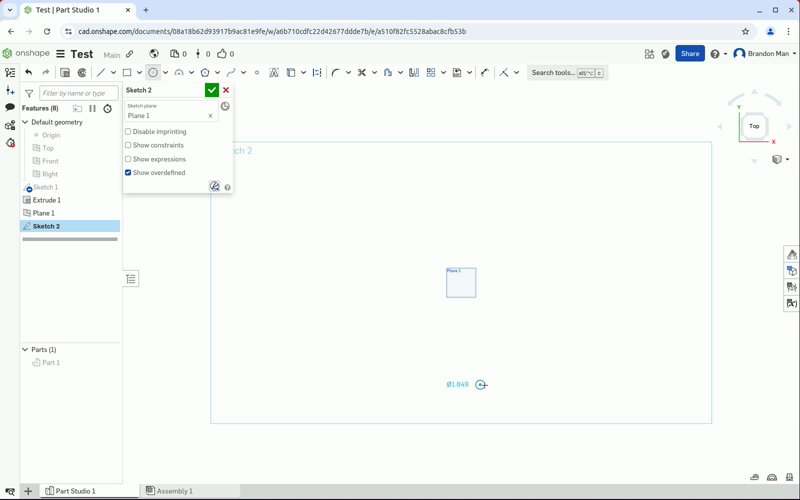
key(esc)
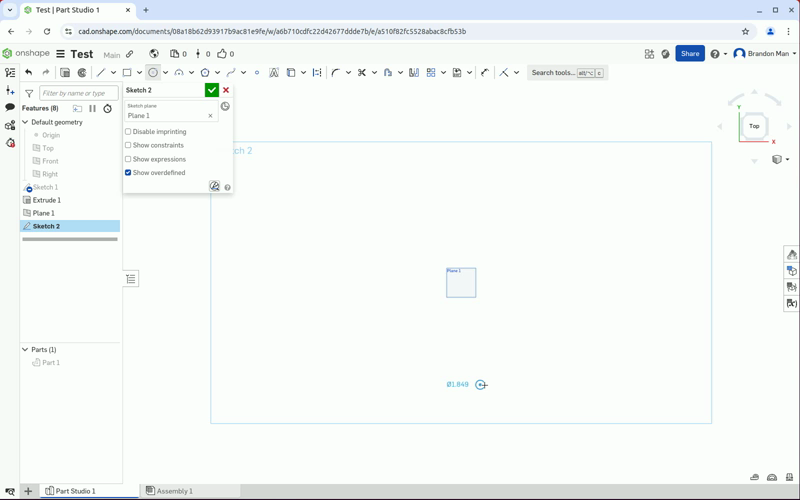
mouse_move(483, 387)
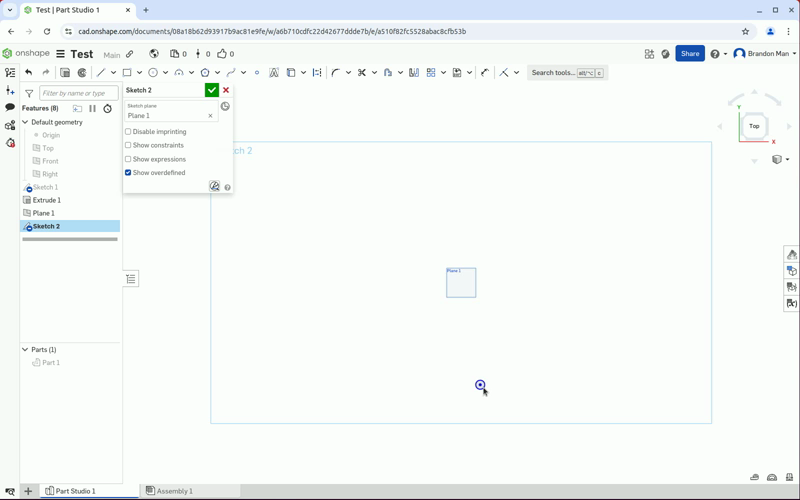
scroll(6)
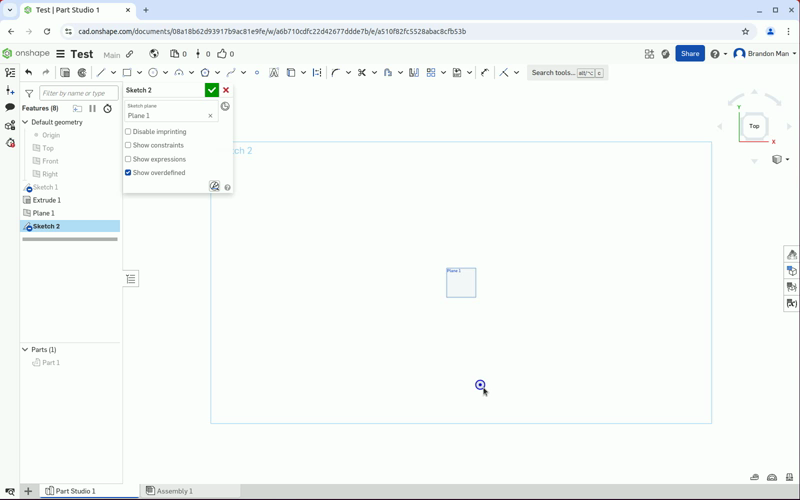
scroll(6)
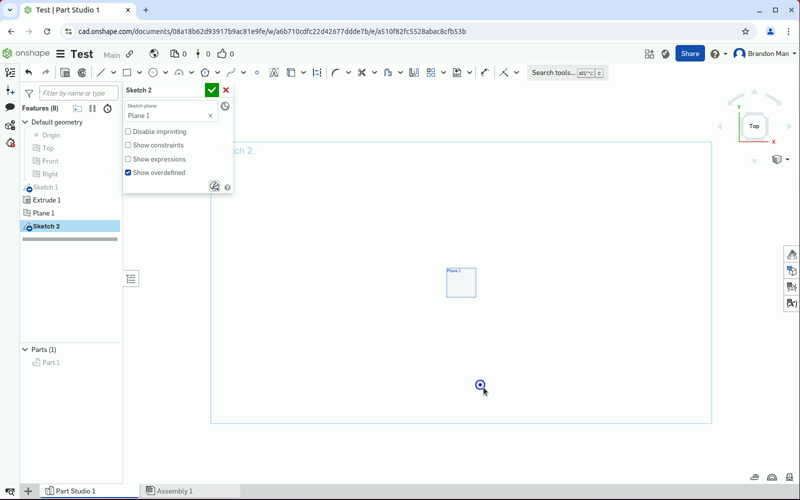
scroll(6)
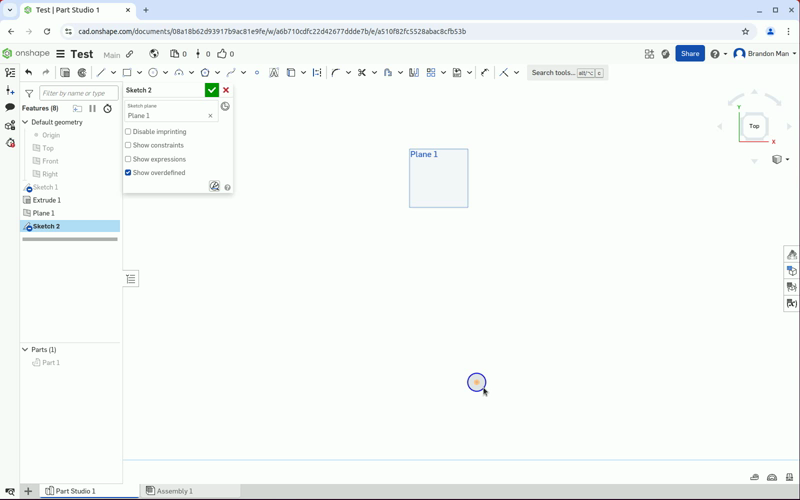
scroll(6)
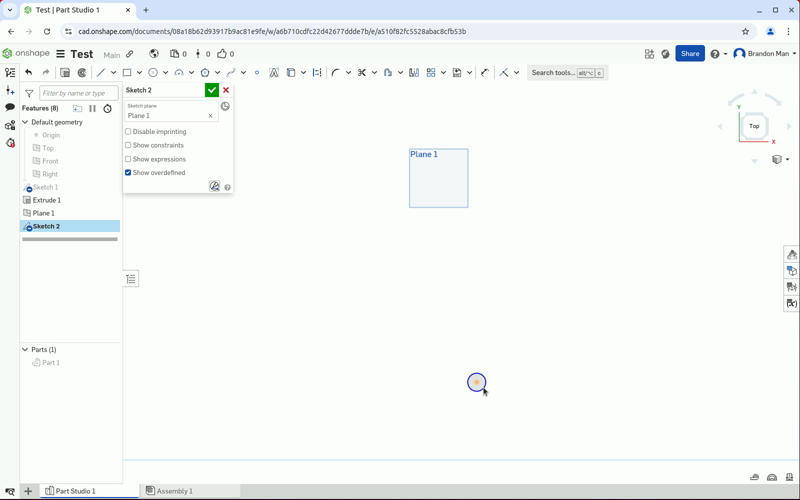
scroll(6)
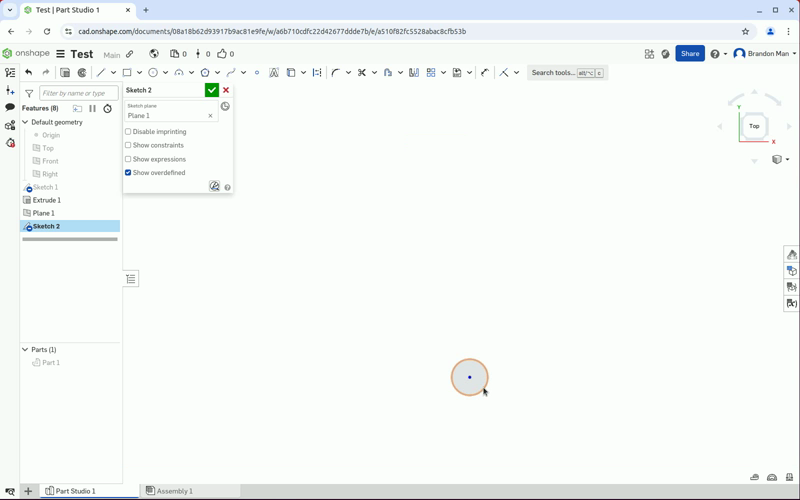
scroll(6)
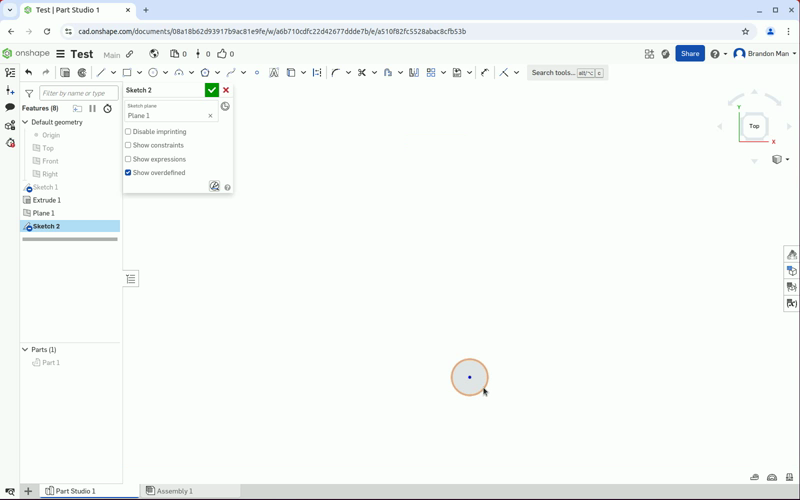
scroll(6)
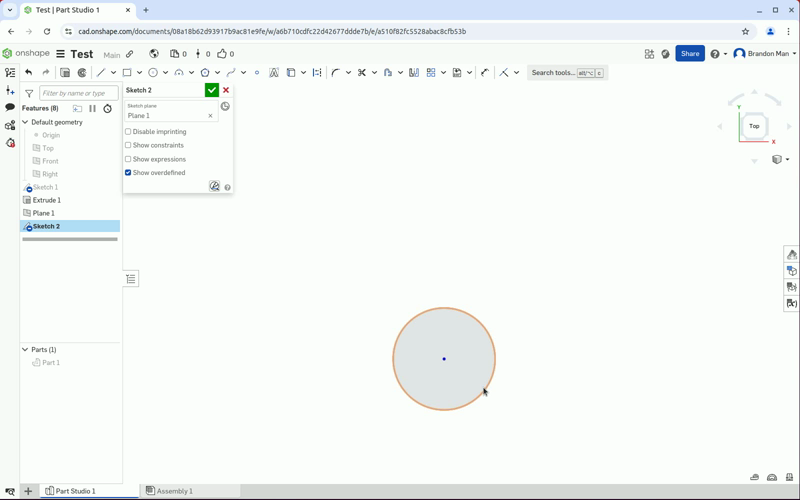
click(483, 387)
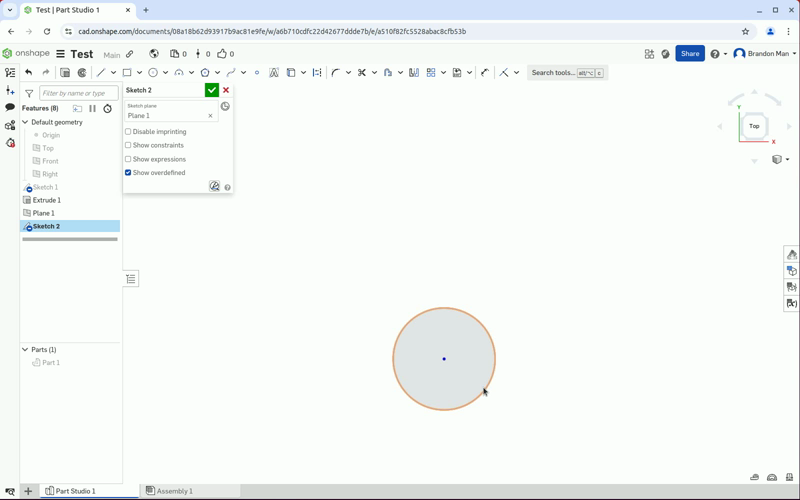
scroll(-6)
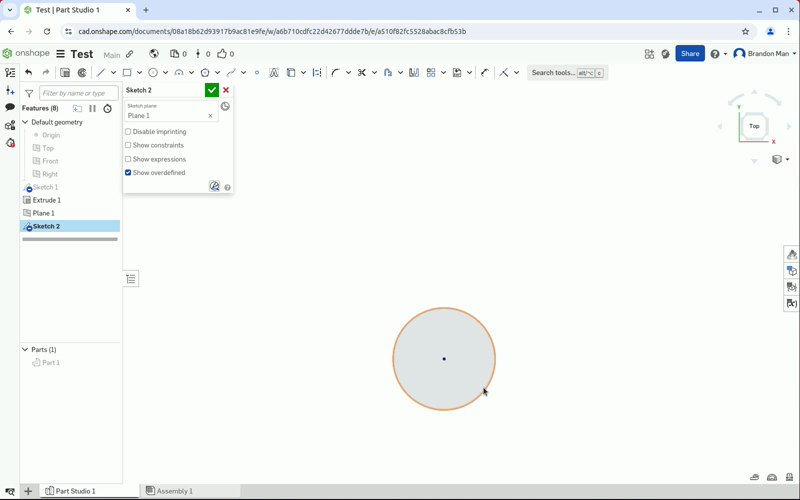
scroll(-6)
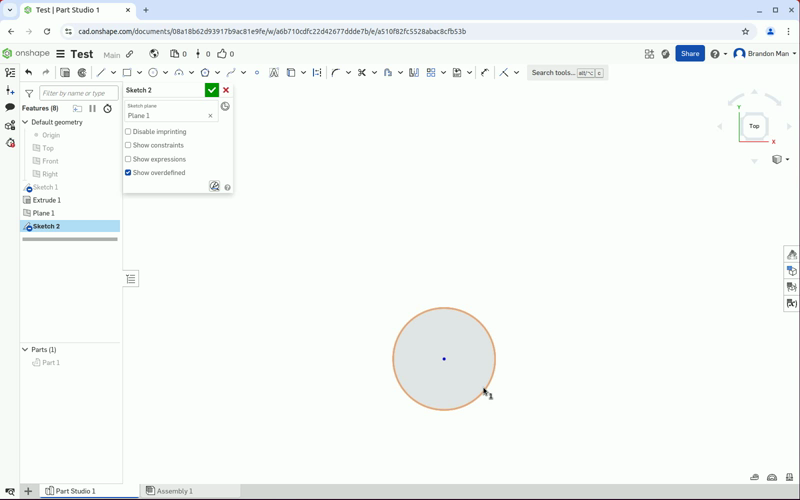
scroll(-6)
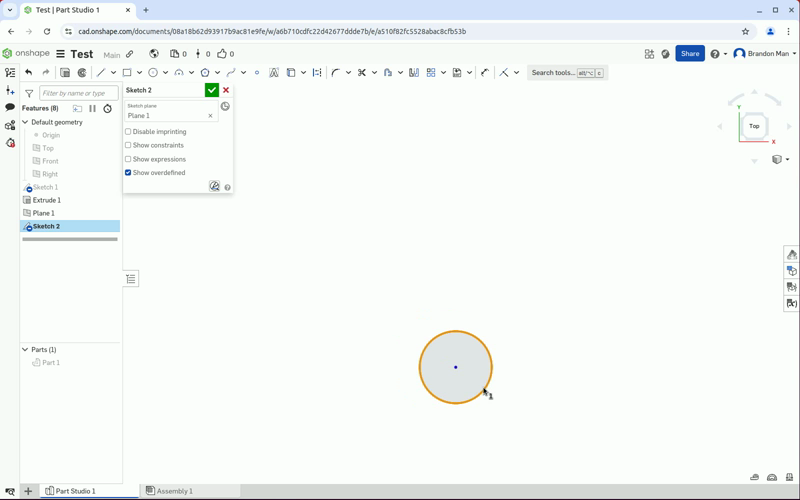
scroll(-6)
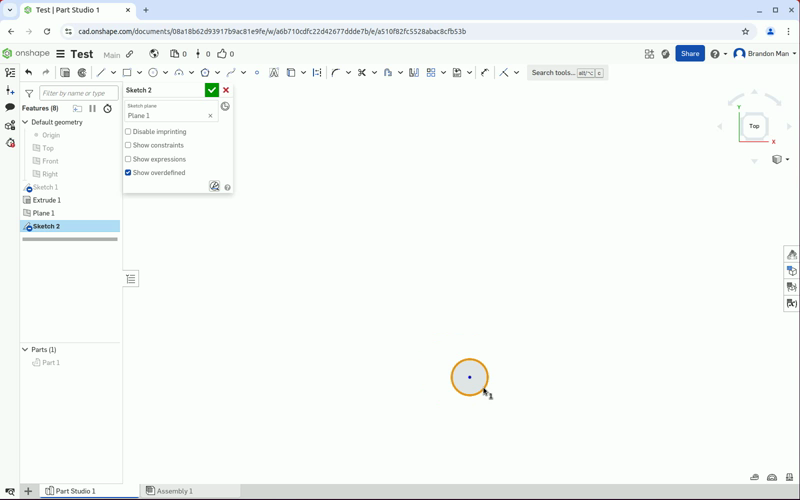
scroll(-6)
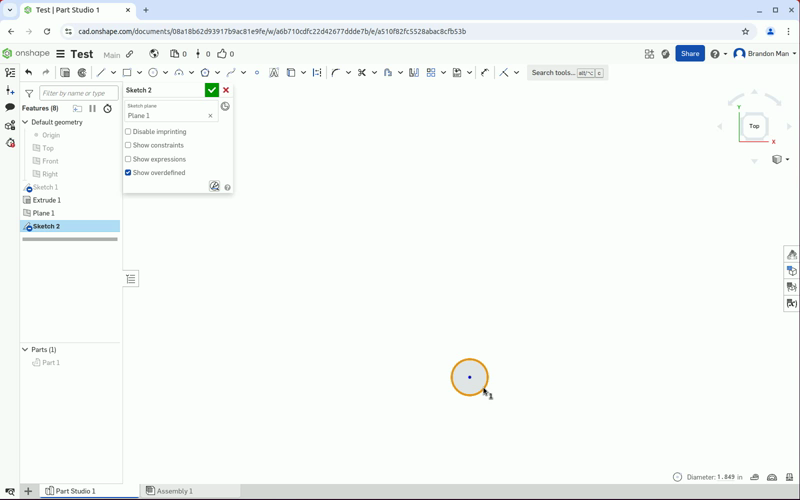
scroll(-6)
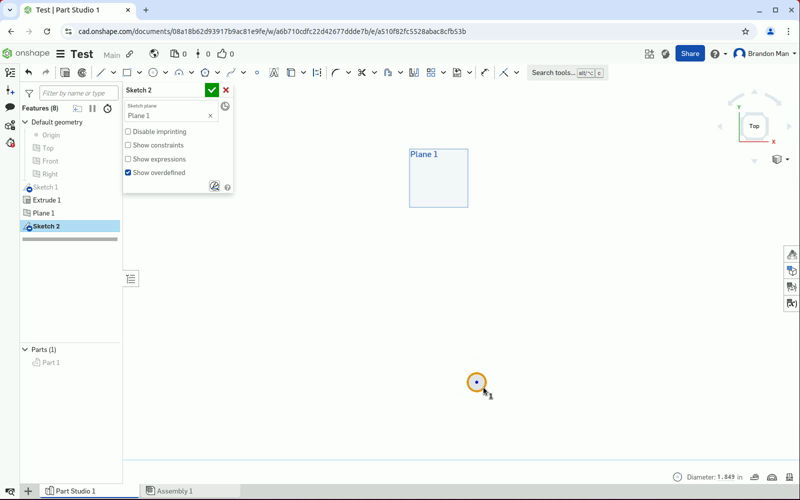
scroll(-6)
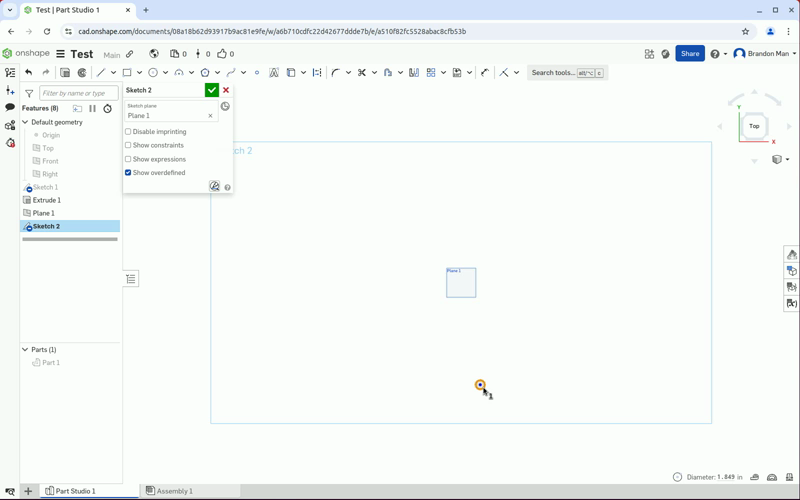
mouse_move(73, 352)
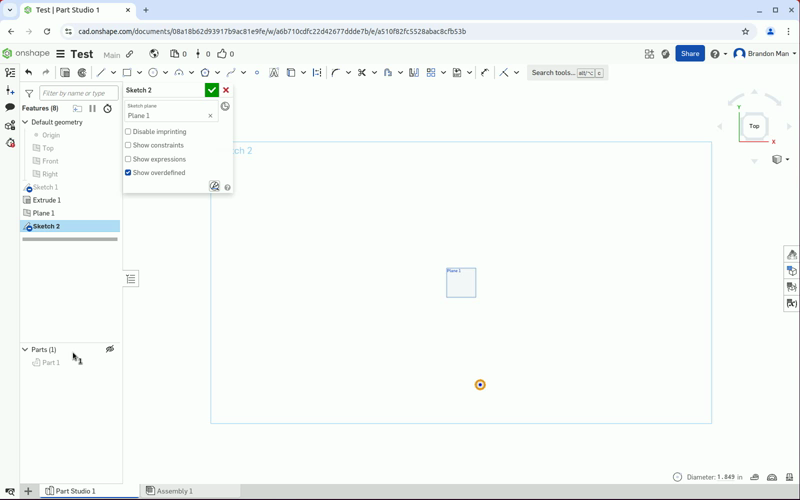
key(shift+y)
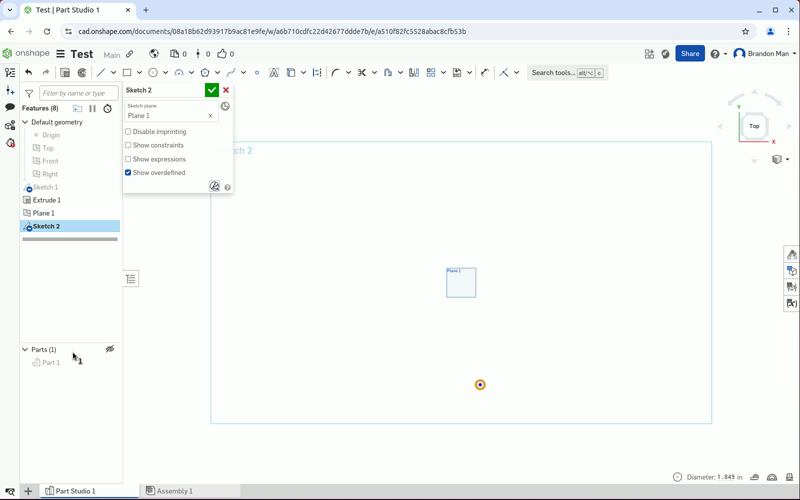
key(shift+e)
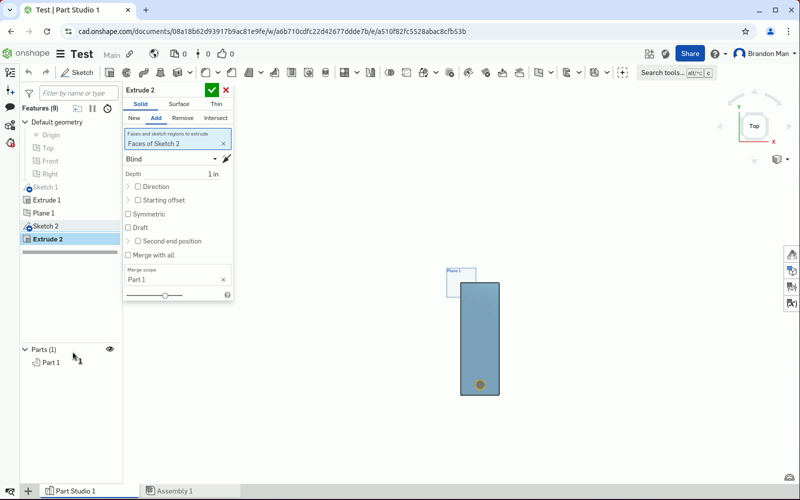
mouse_move(143, 106)
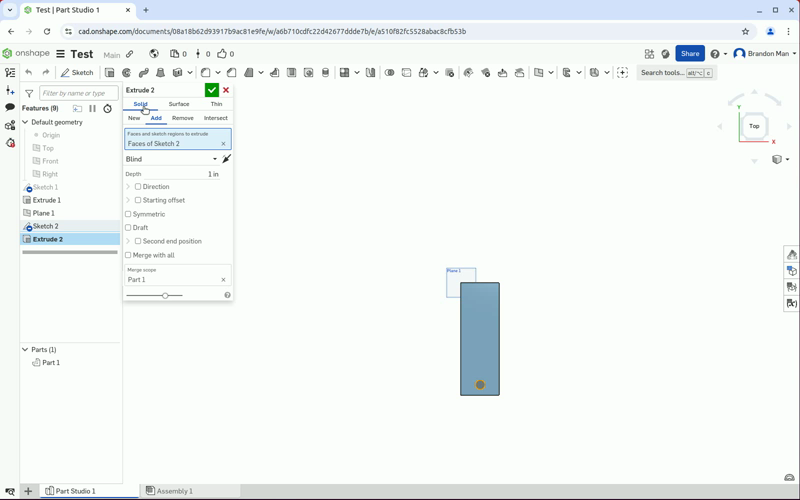
click(143, 106)
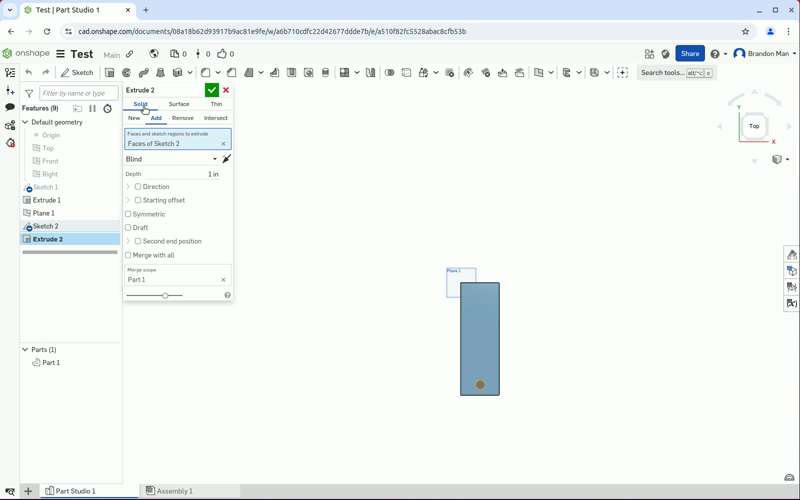
mouse_move(186, 120)
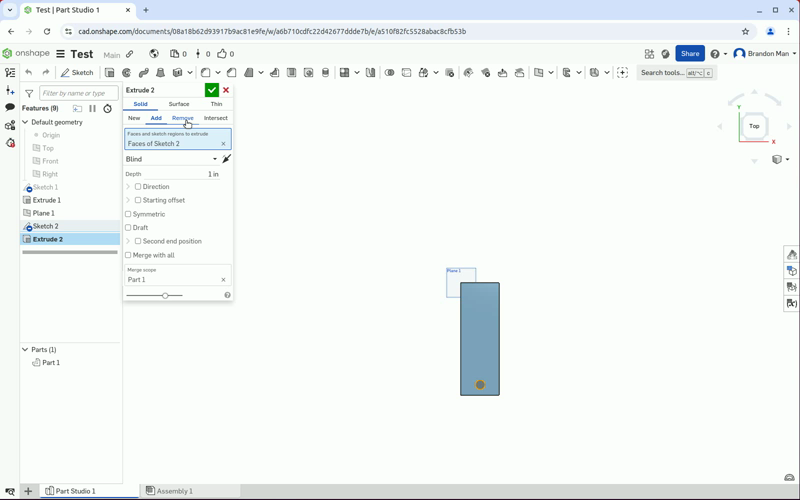
click(186, 120)
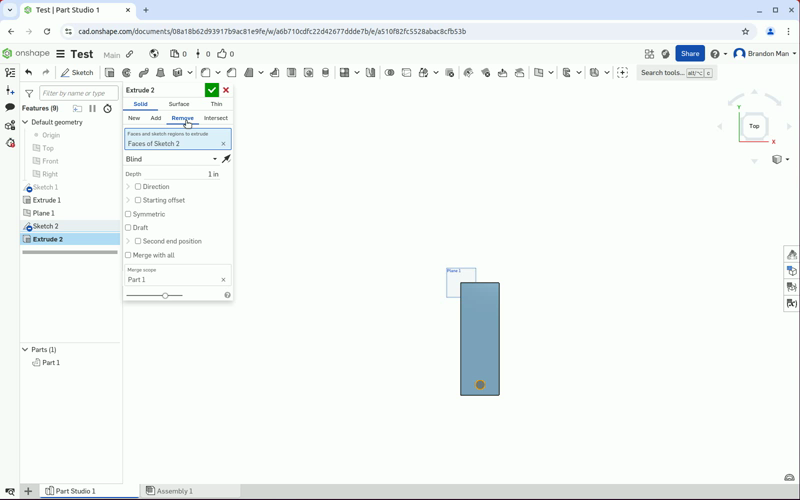
key(tab, 4)
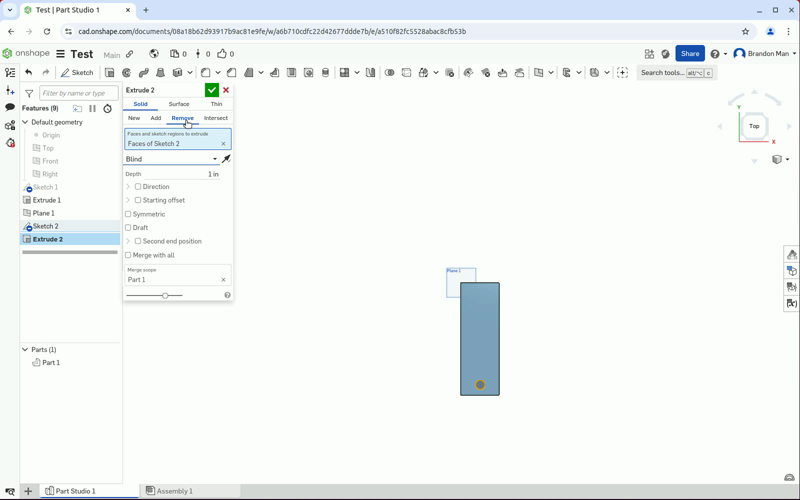
text(3.37)
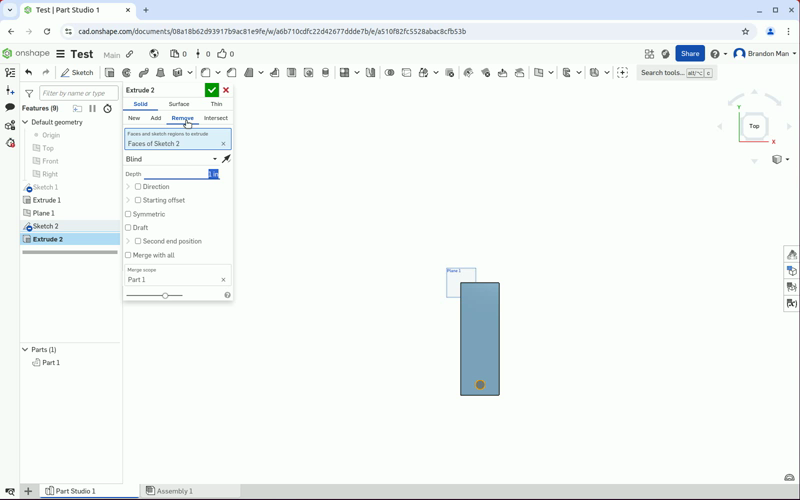
key(tab, 6)
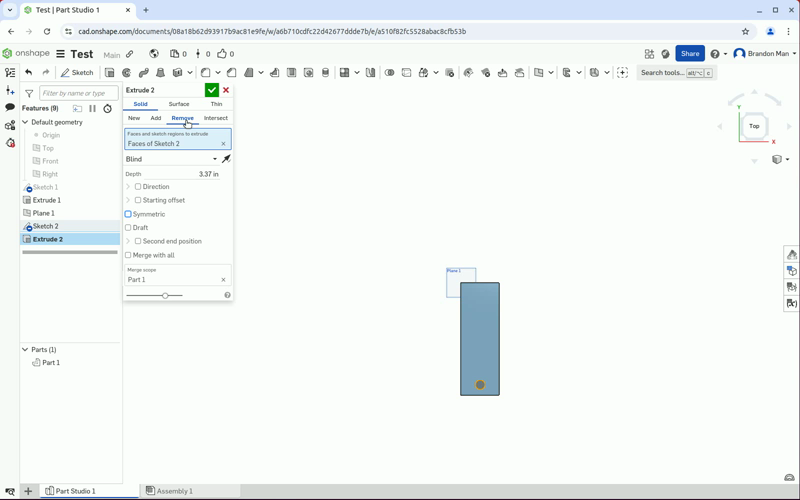
key(space)
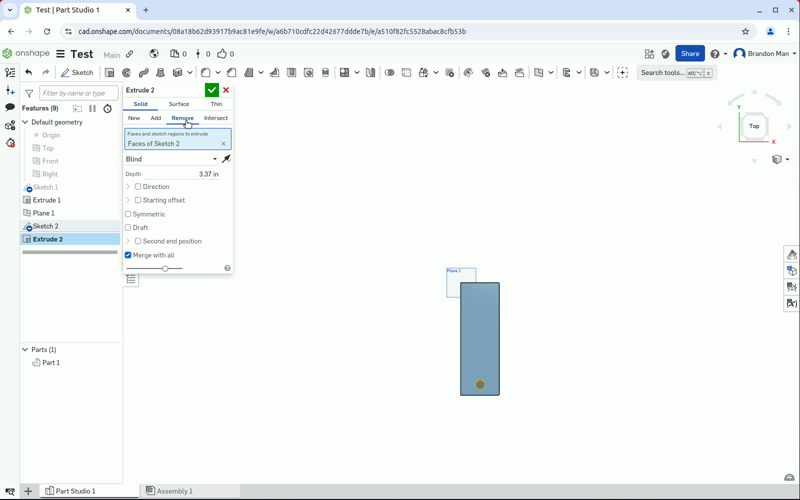
key(enter)
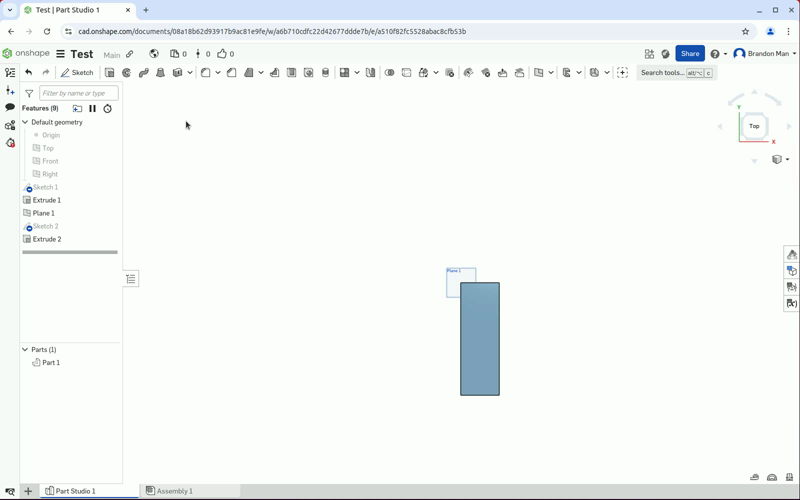
key(shift+h)
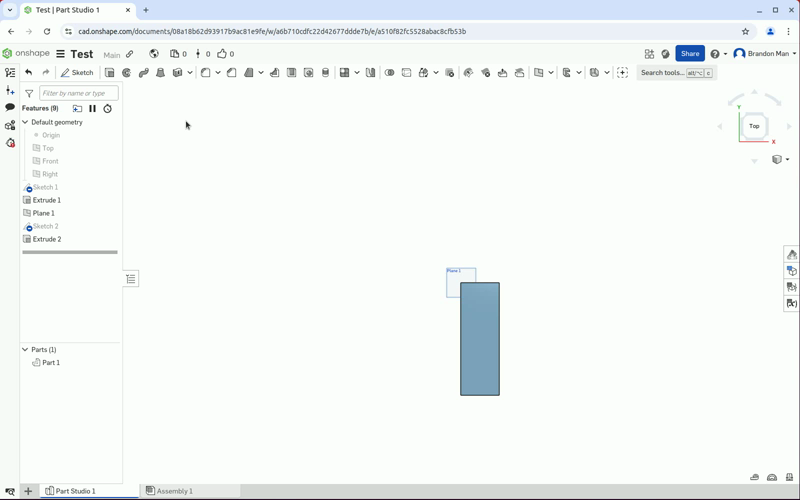
key(shift+h)
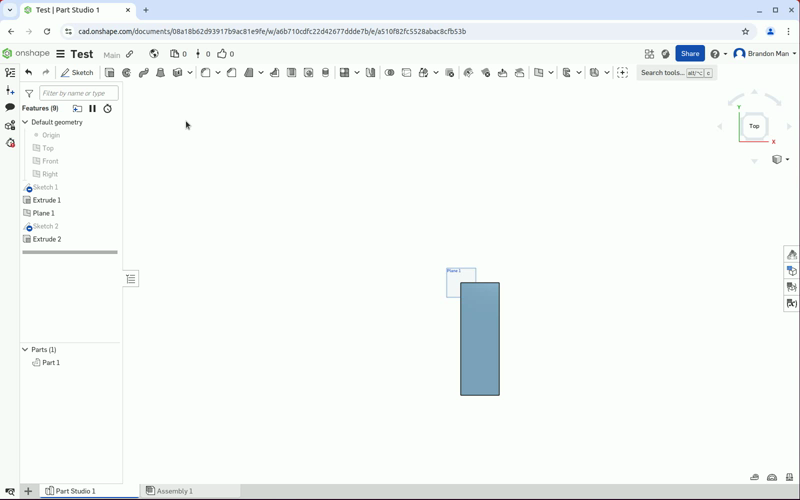
key(shift+7)
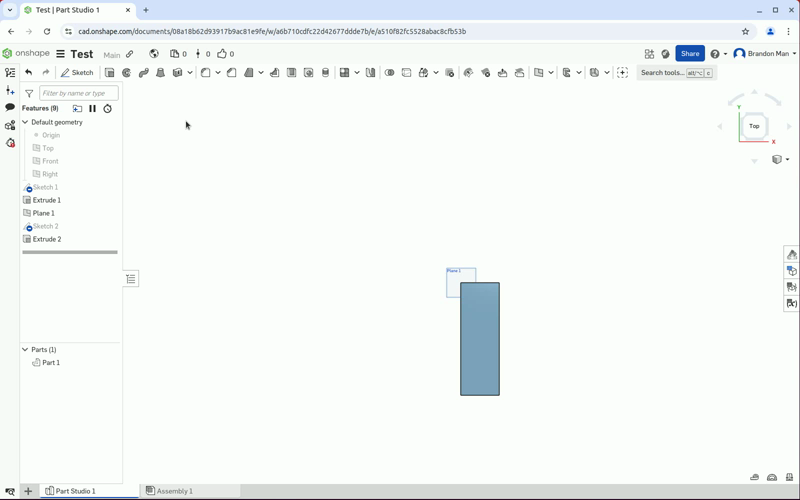
key(up, 3)
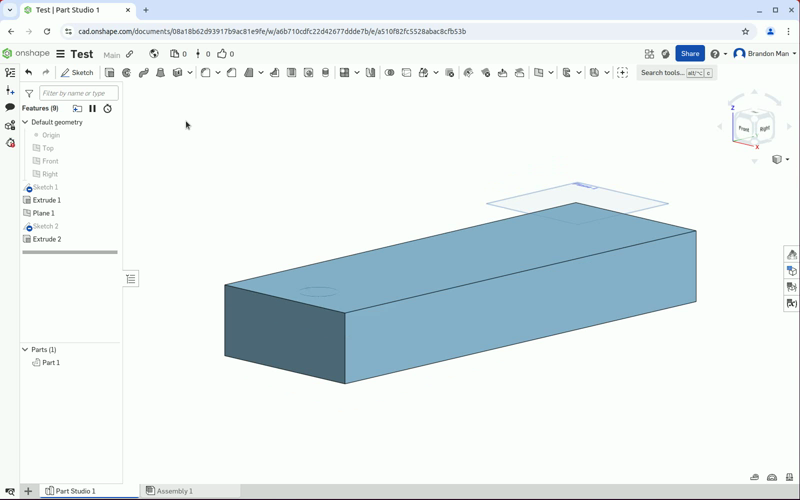
key(left, 3)
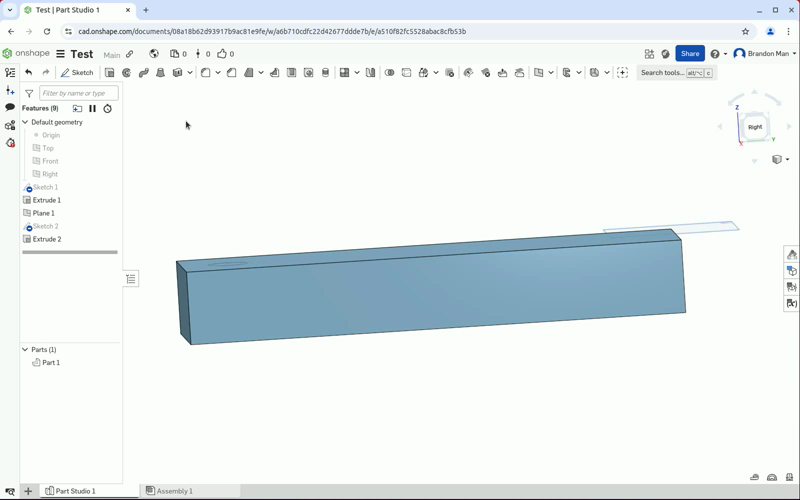
key(right, 3)
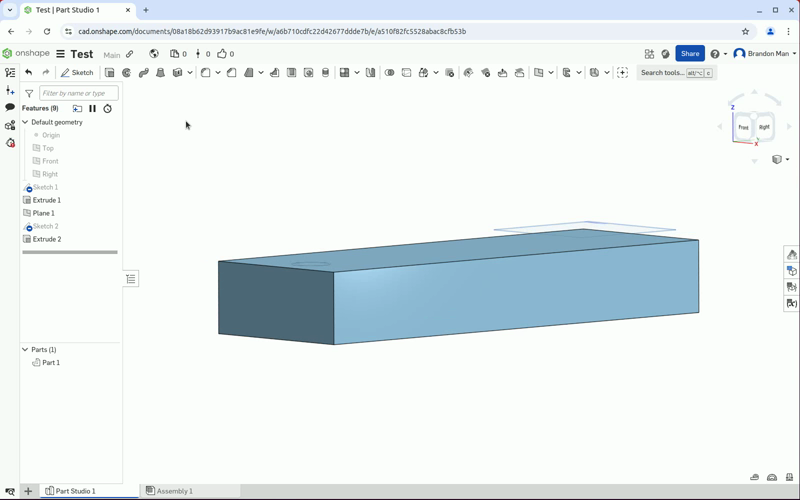
key(down, 3)
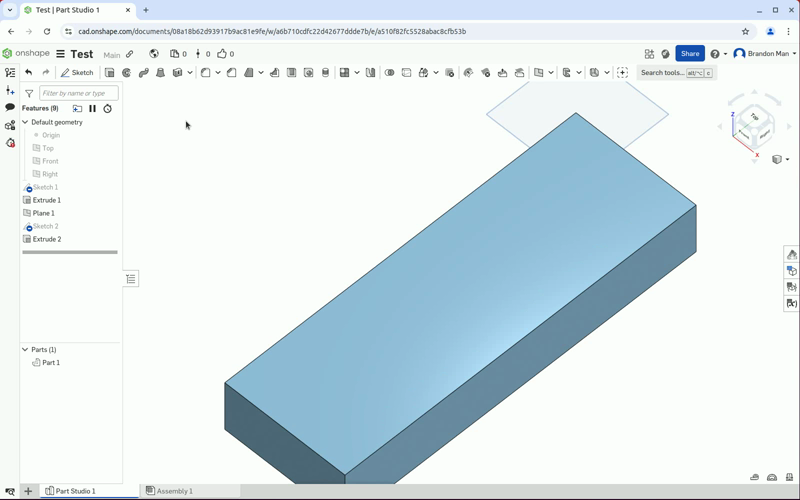
mouse_move(73, 189)
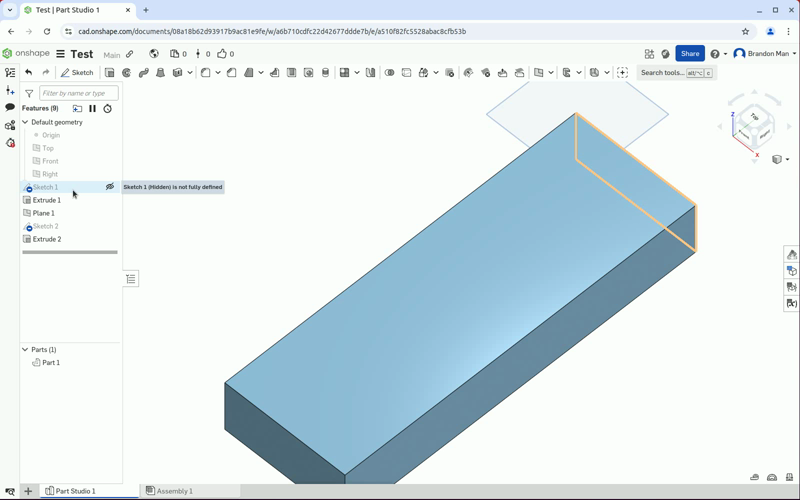
click(73, 189)